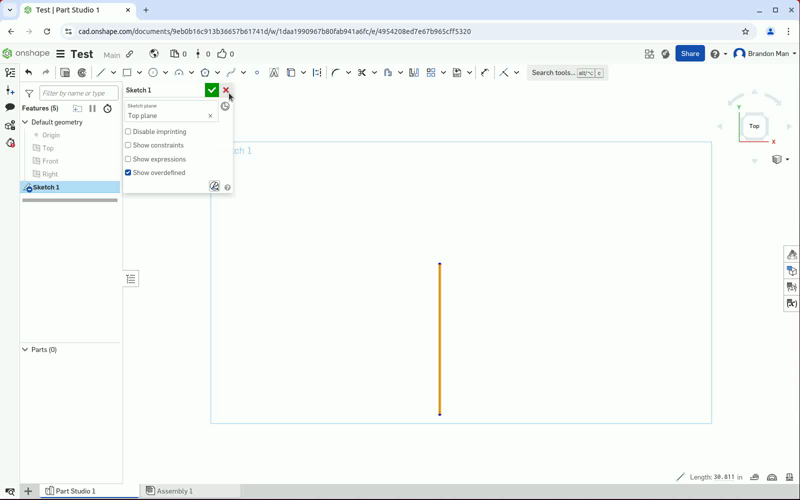
key(shift+h)
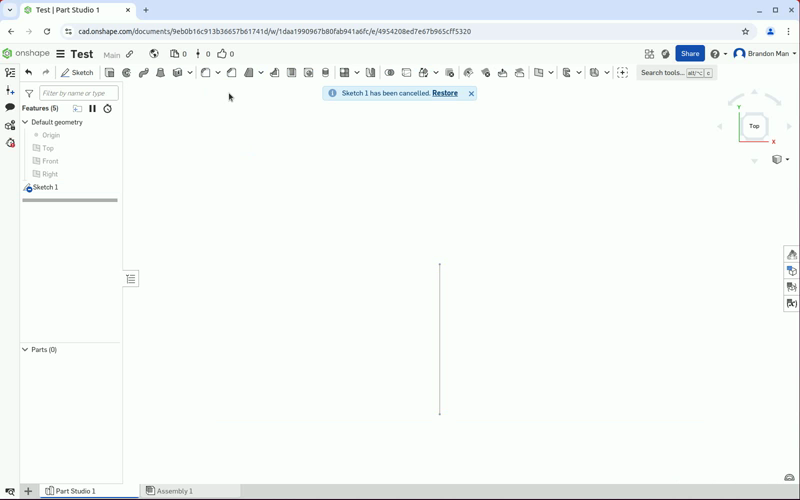
key(shift+s)
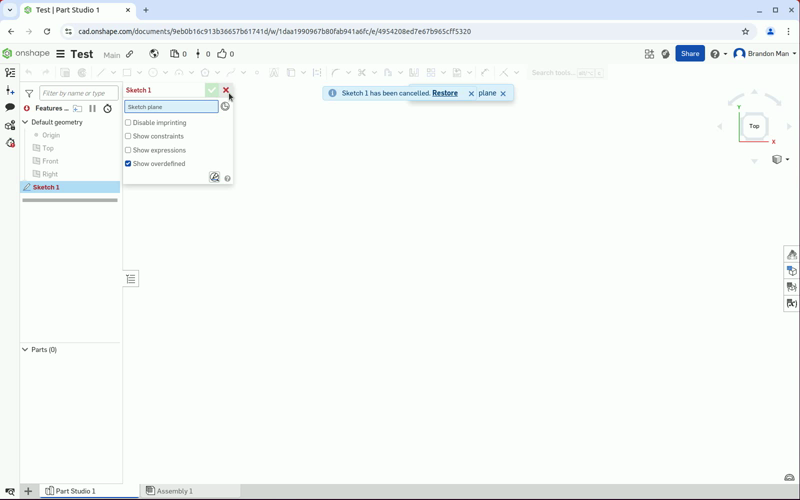
mouse_move(73, 150)
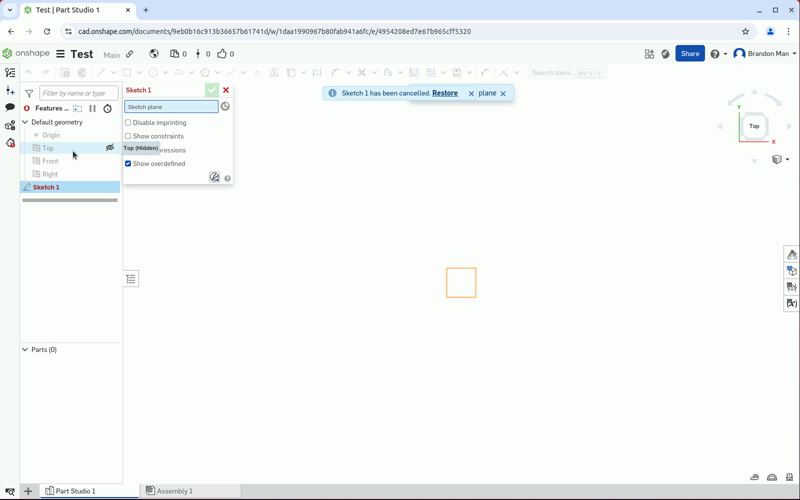
click(73, 150)
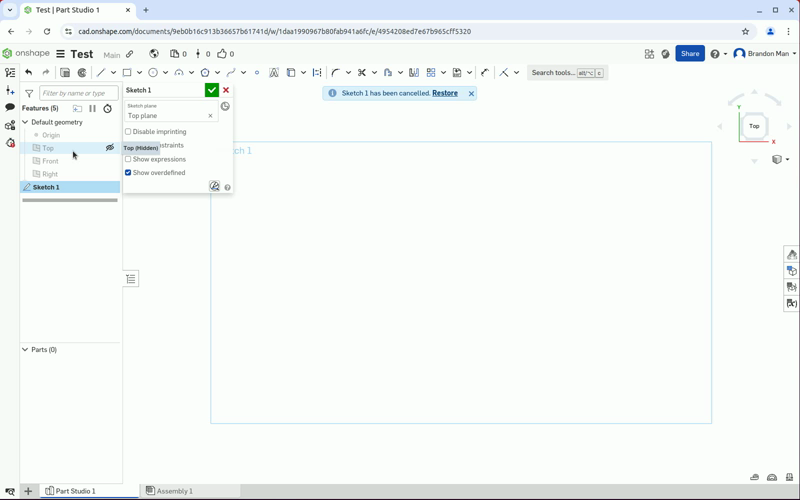
mouse_move(73, 352)
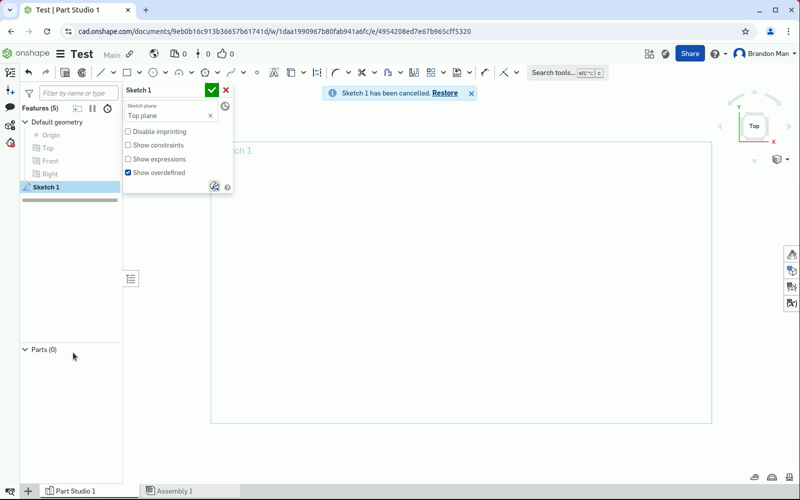
key(y)
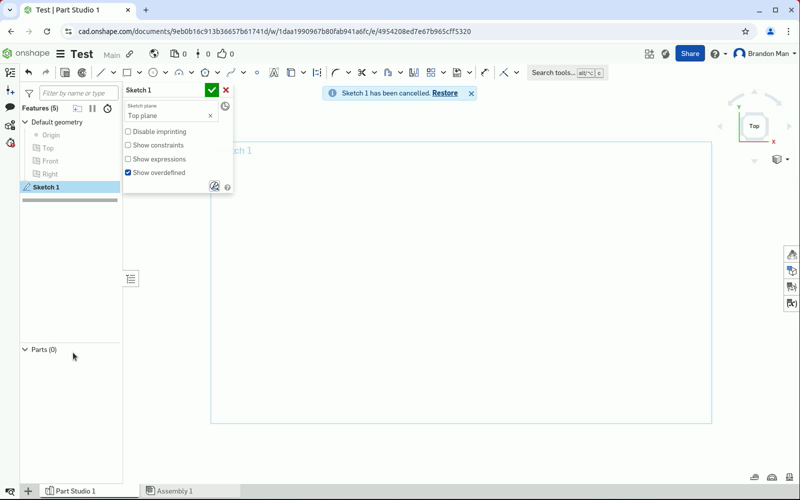
key(l)
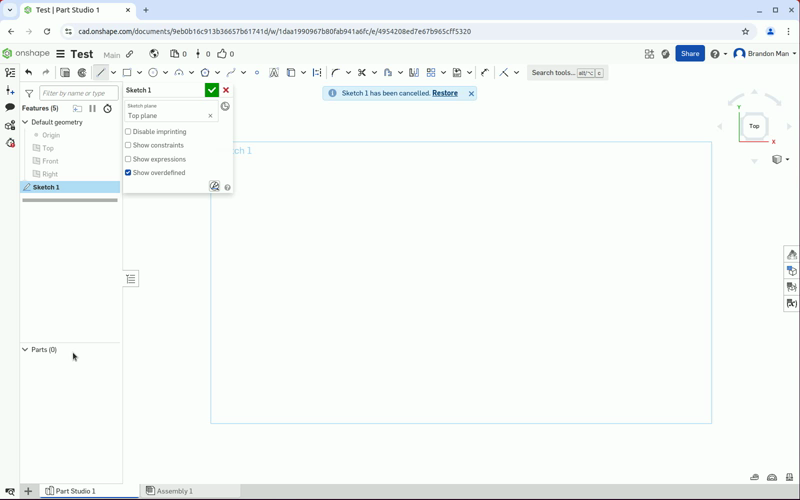
key_down(shift)
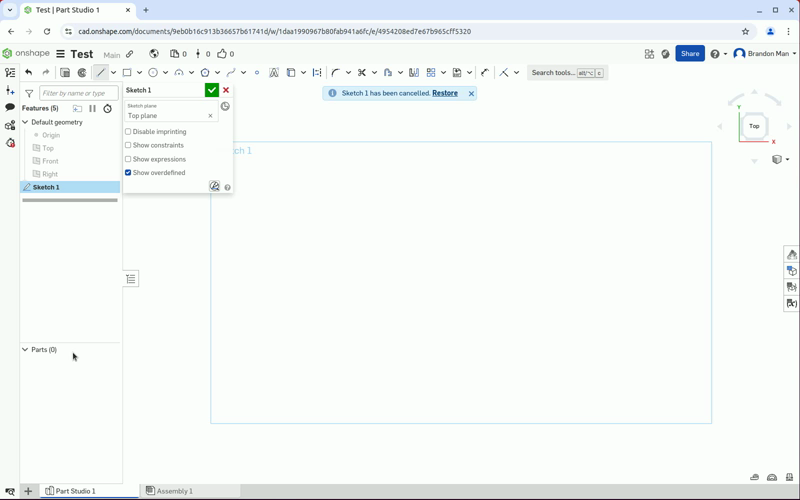
mouse_move(348, 386)
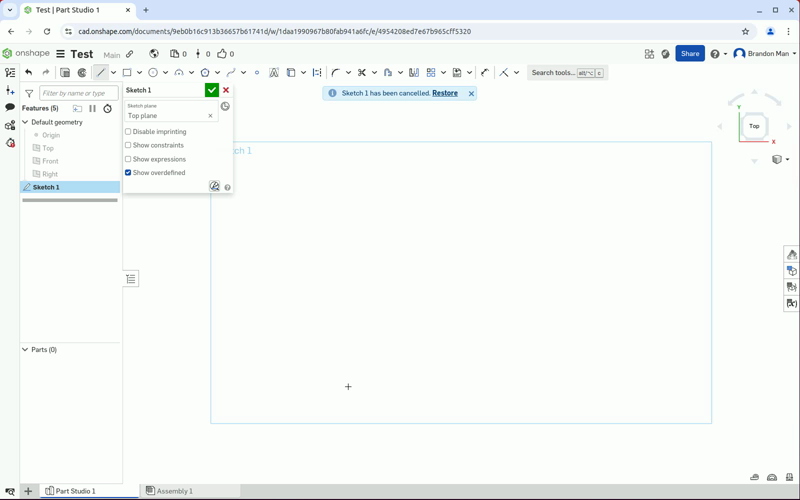
click(348, 386)
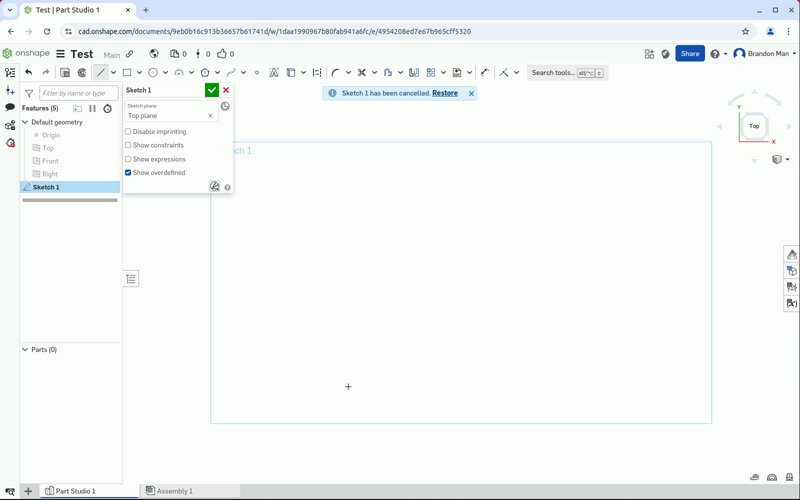
key_up(shift)
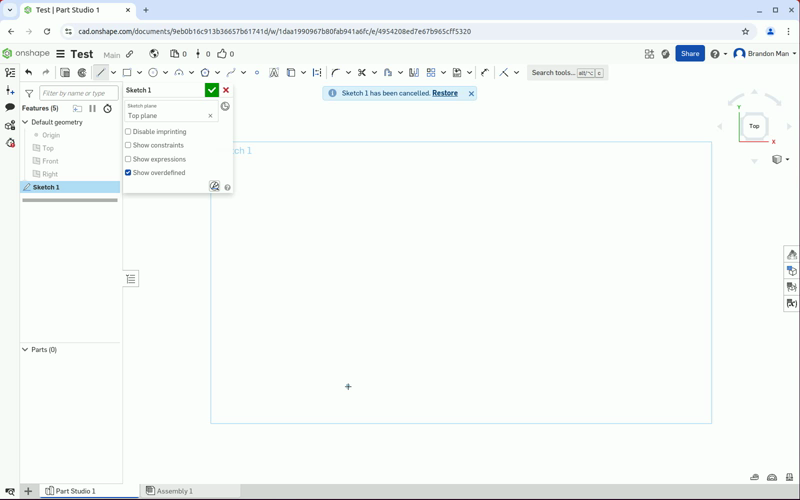
key_down(shift)
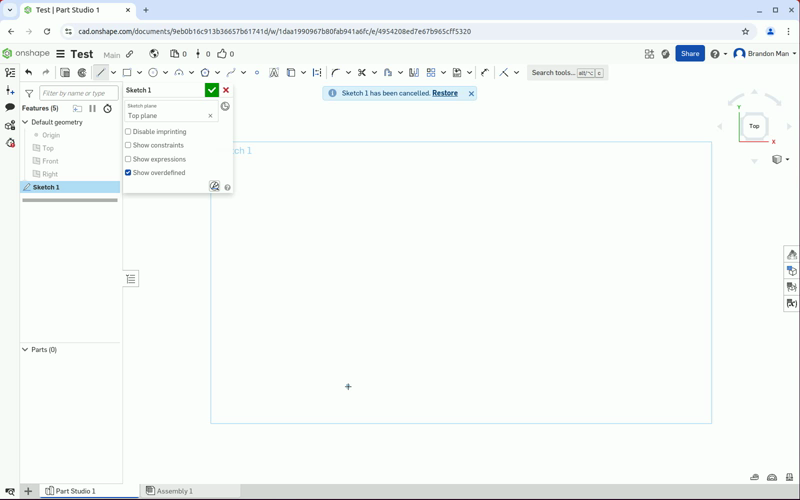
mouse_move(572, 386)
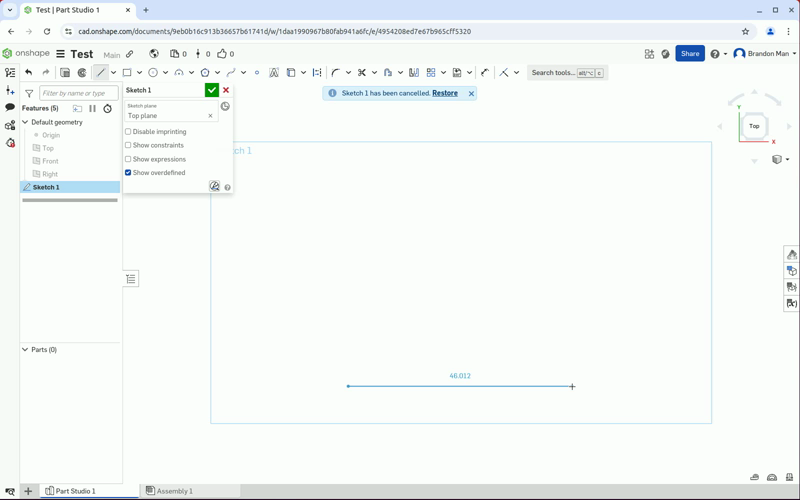
click(572, 386)
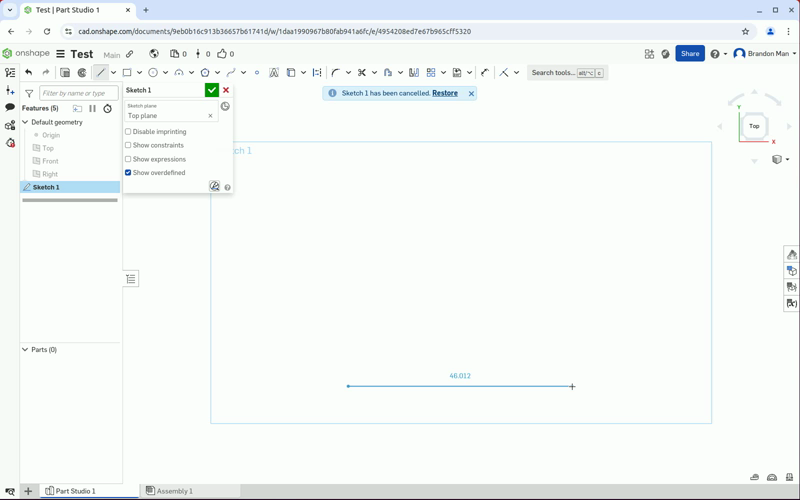
key_up(shift)
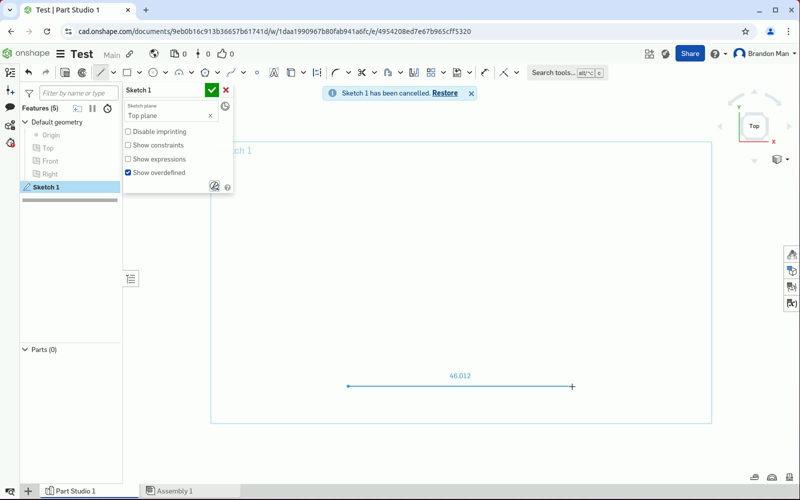
key_down(shift)
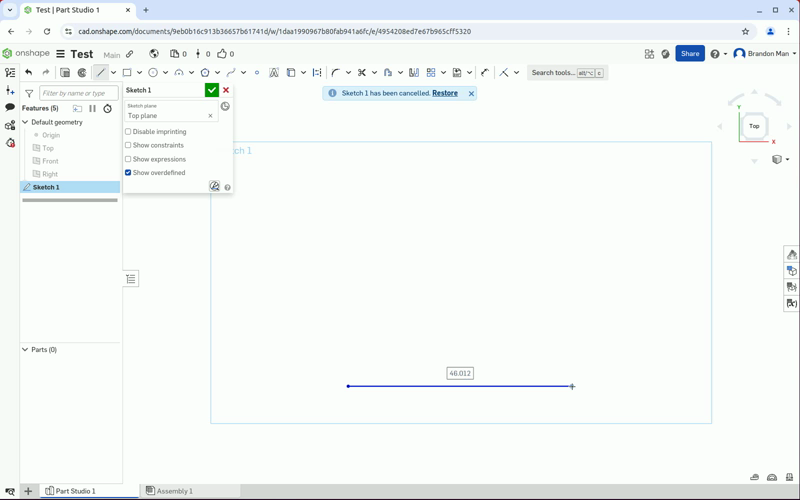
mouse_move(572, 181)
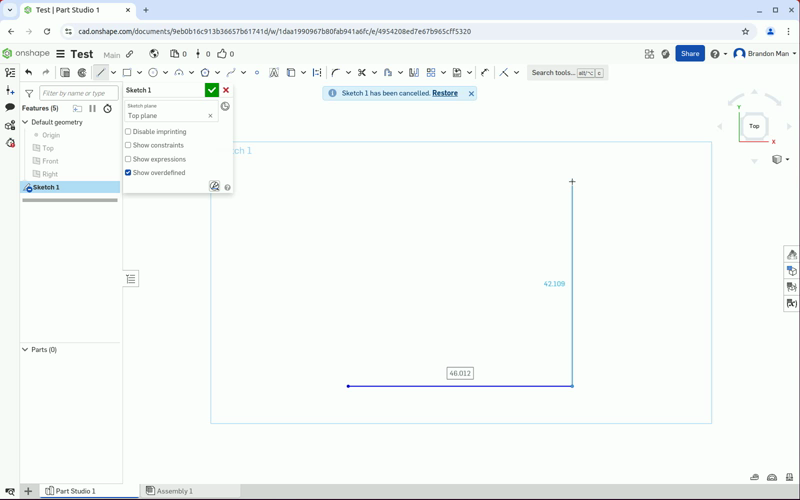
click(572, 181)
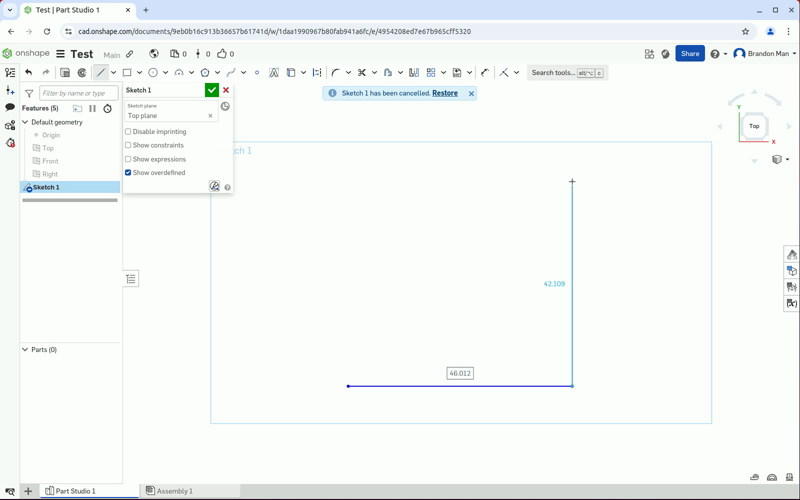
key_up(shift)
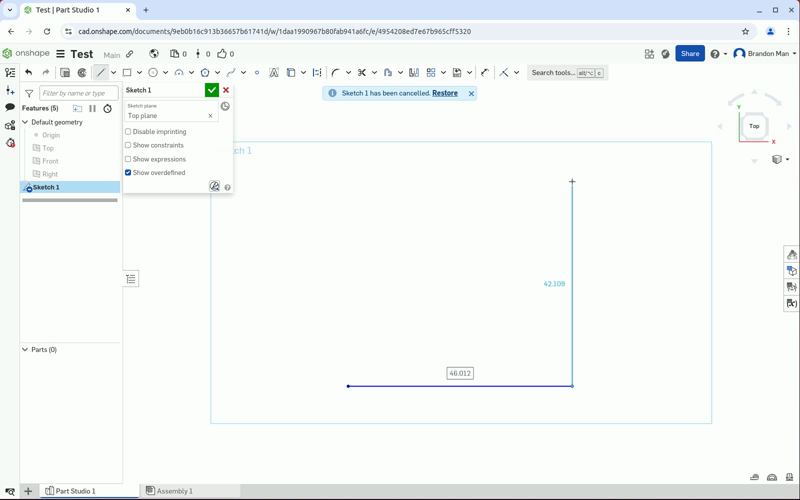
key_down(shift)
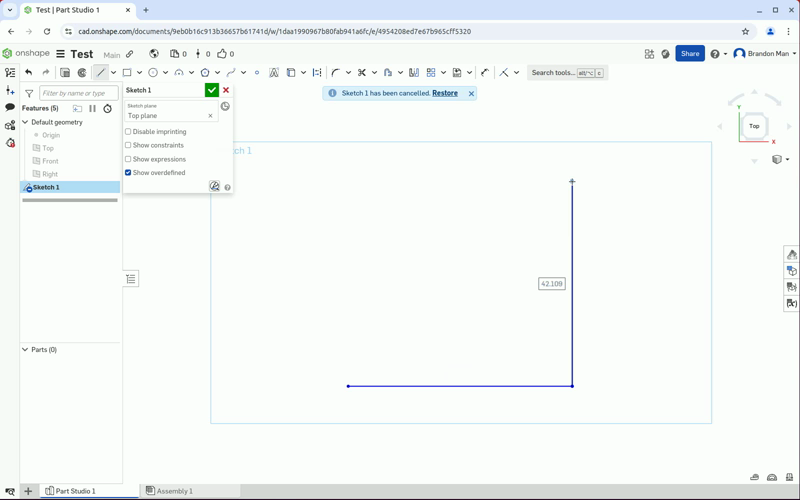
mouse_move(348, 181)
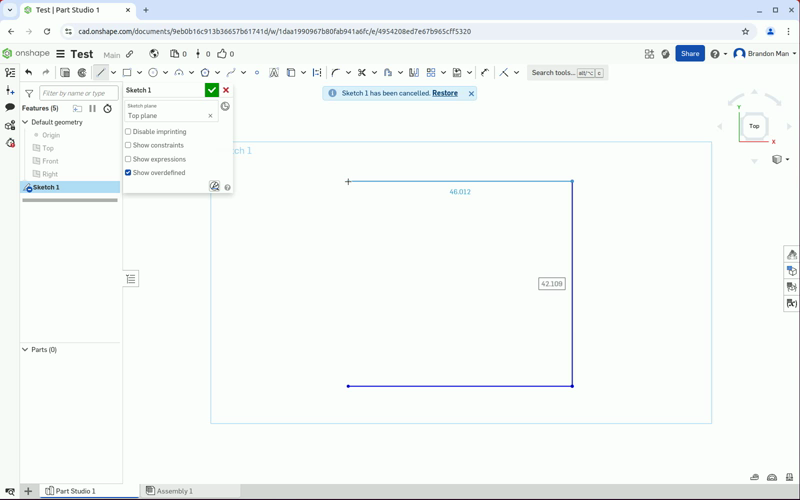
click(348, 181)
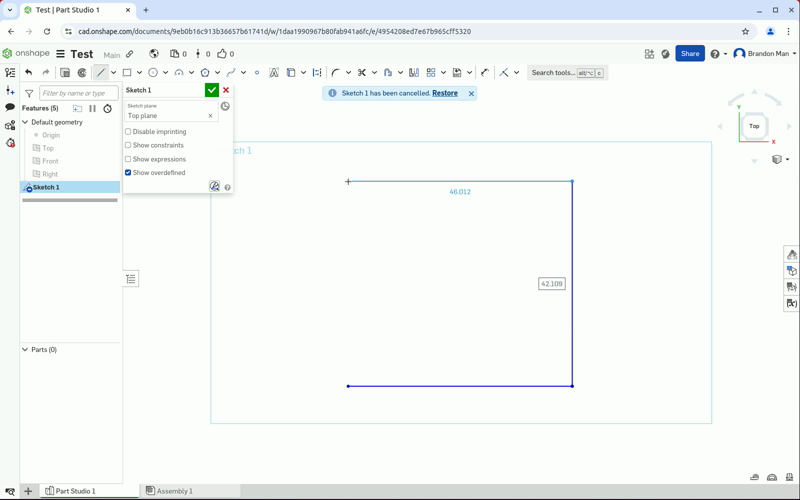
key_up(shift)
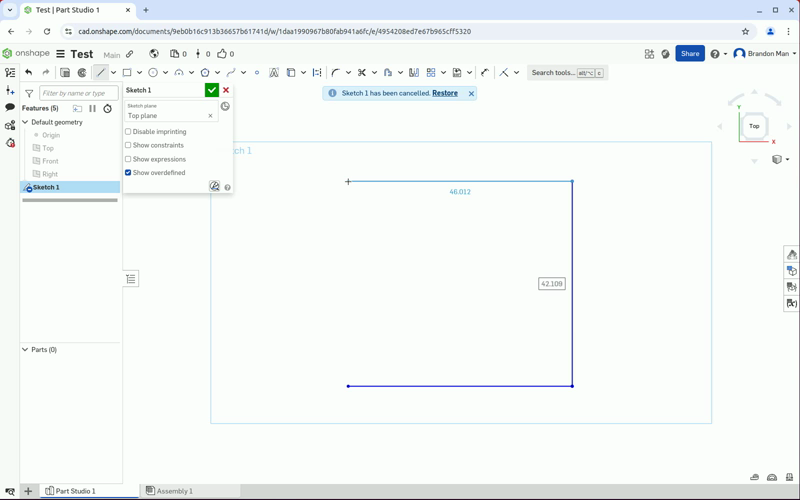
key_down(shift)
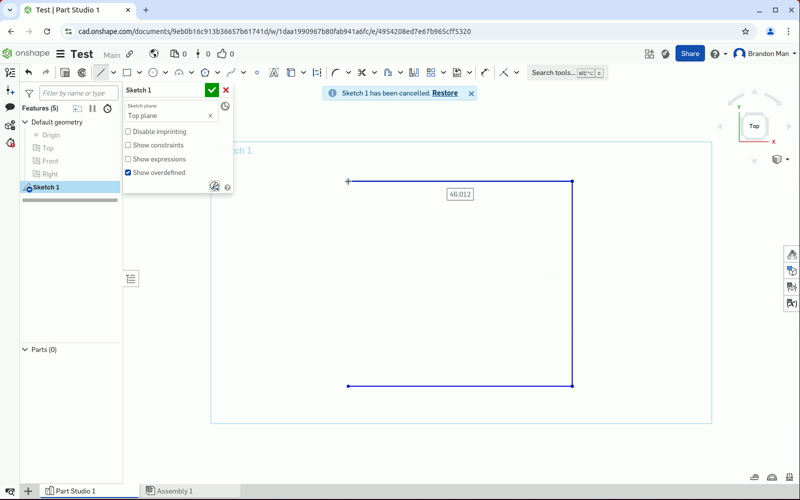
mouse_move(348, 386)
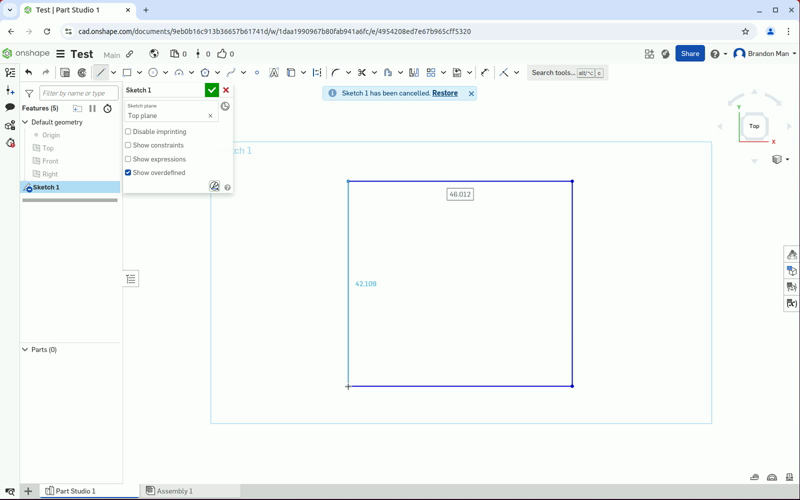
key_up(shift)
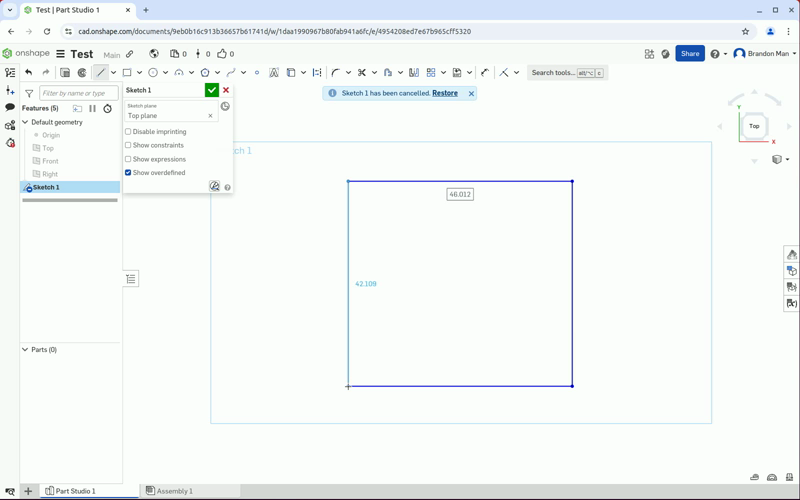
click(348, 386)
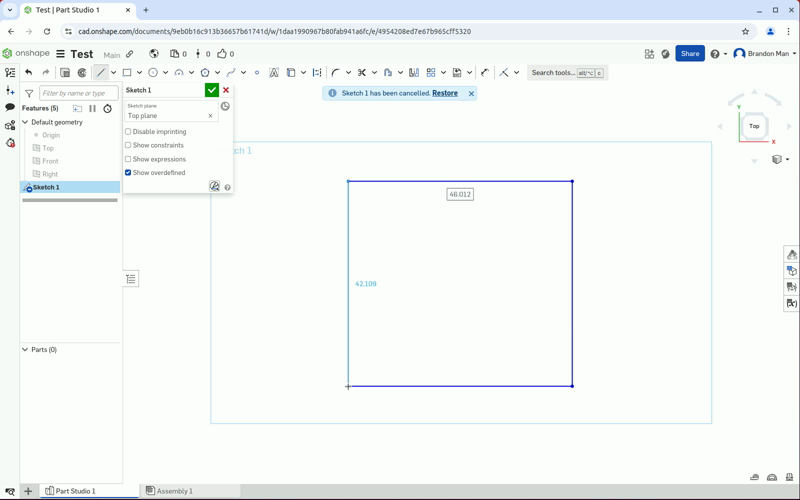
key(esc)
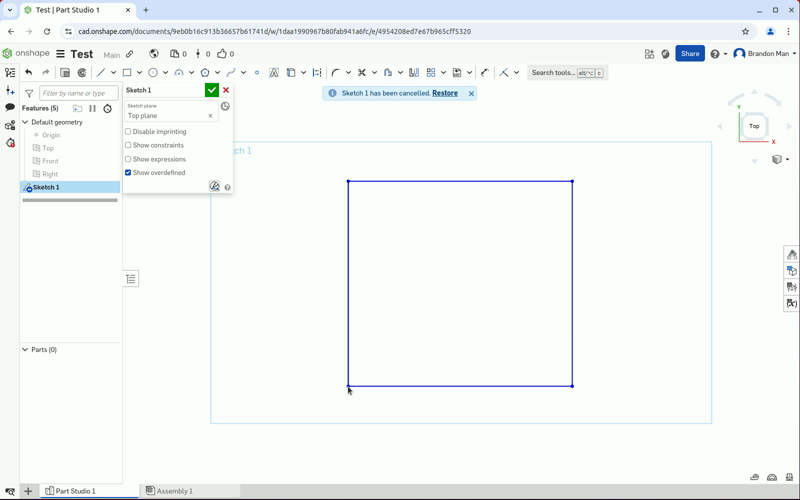
mouse_move(381, 257)
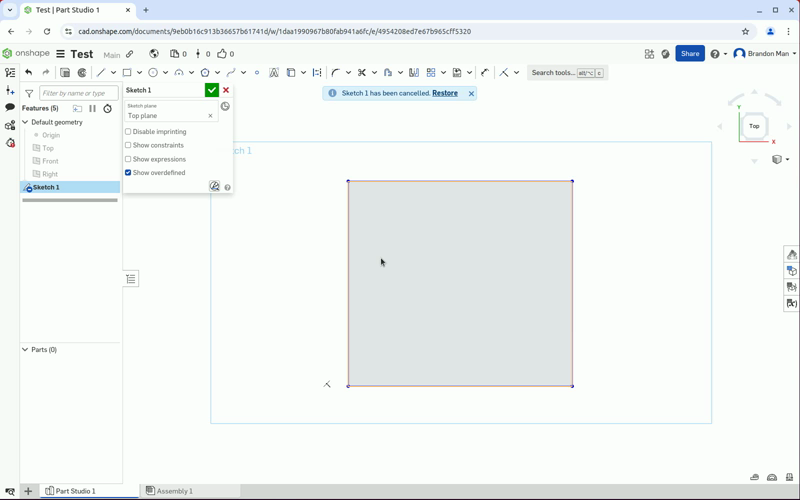
click(381, 257)
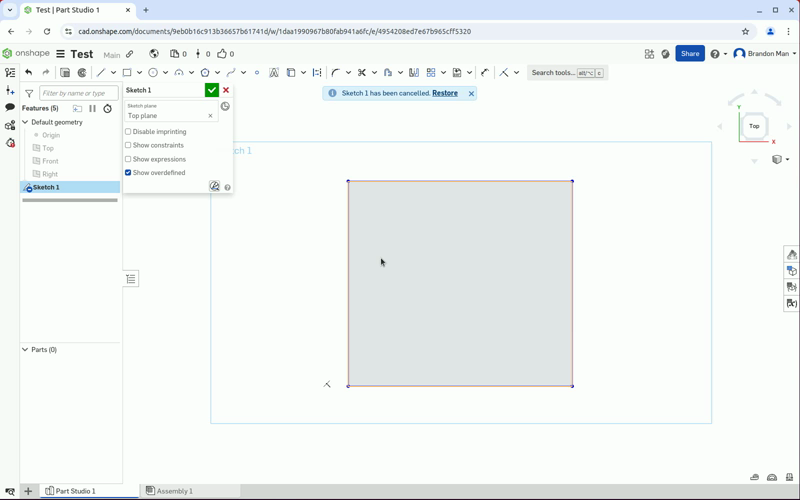
mouse_move(73, 352)
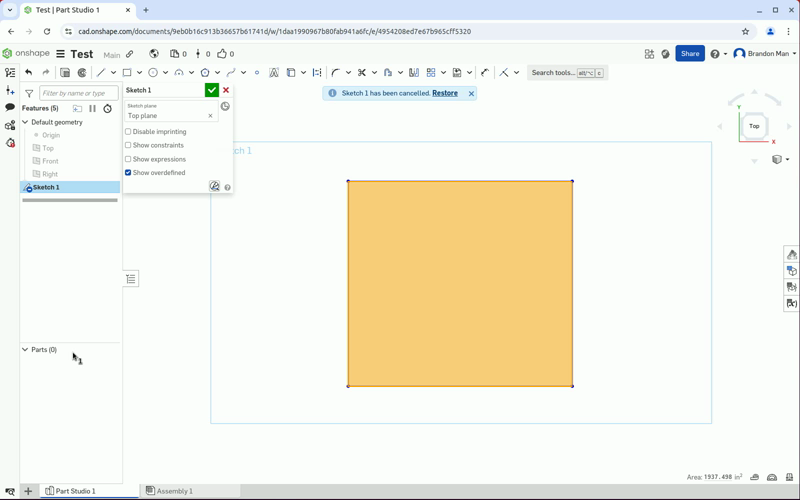
key(shift+y)
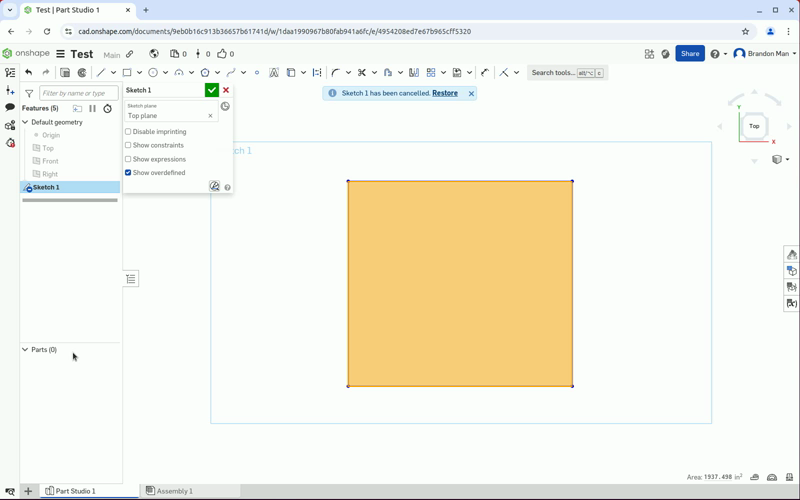
key(shift+e)
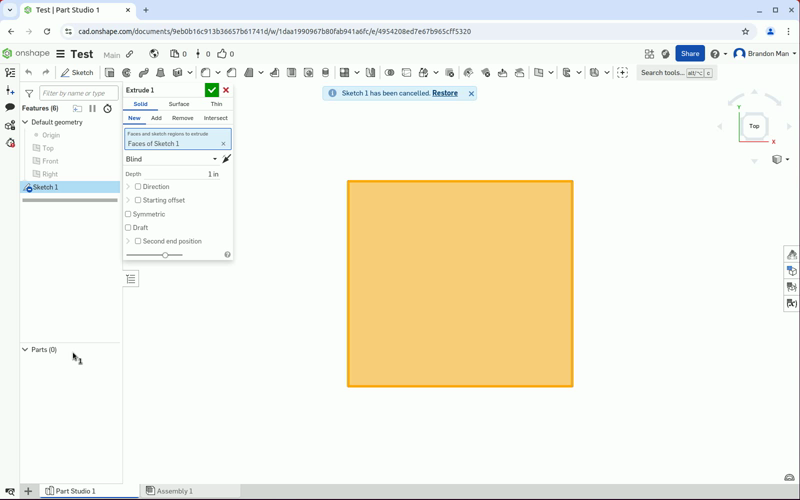
mouse_move(143, 106)
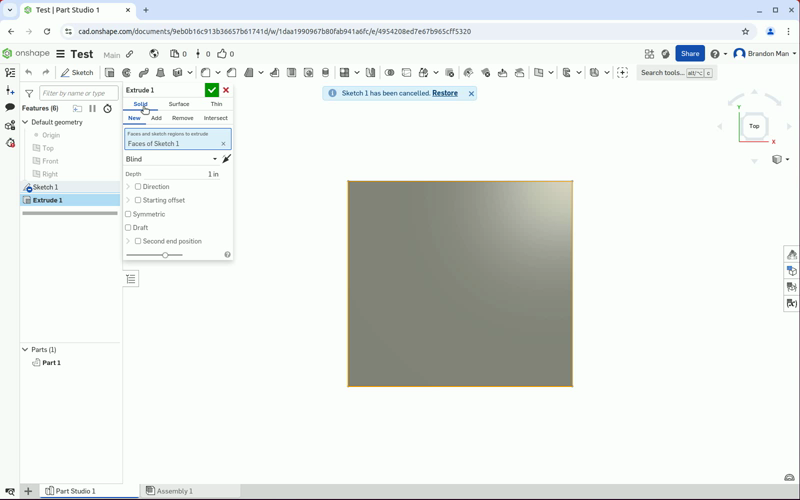
click(143, 106)
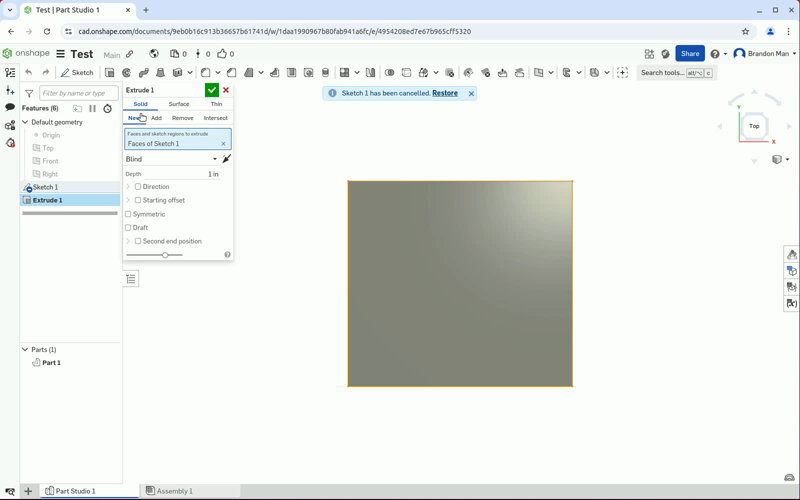
mouse_move(137, 120)
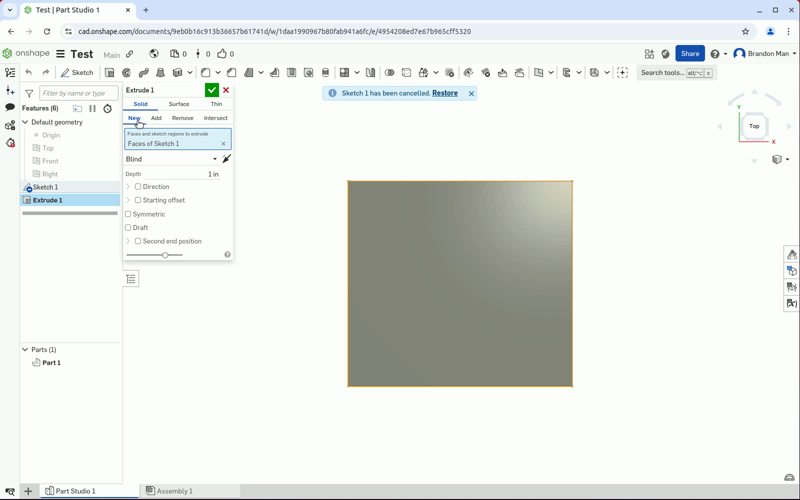
click(137, 120)
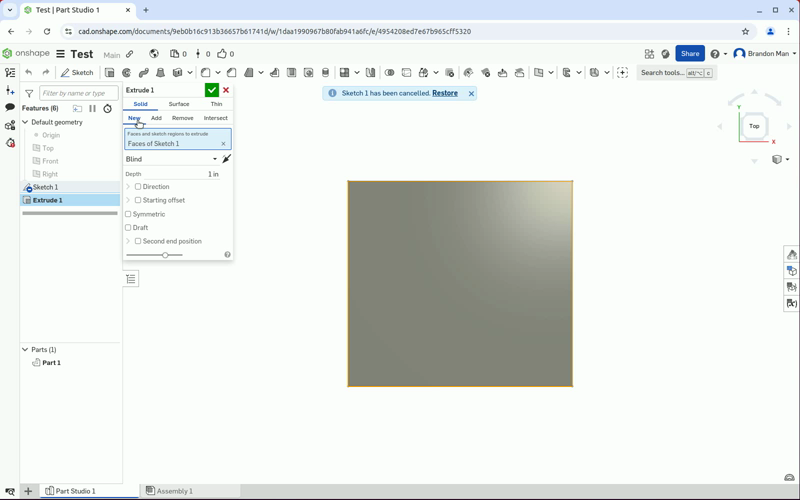
key(tab, 4)
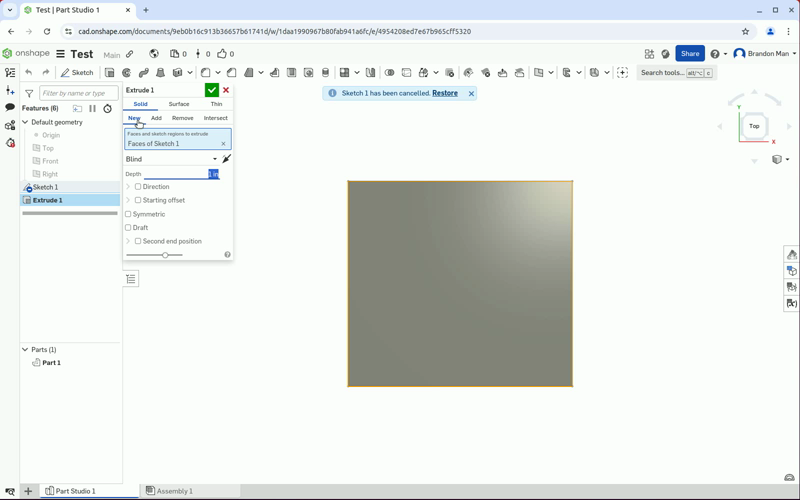
text(12.517)
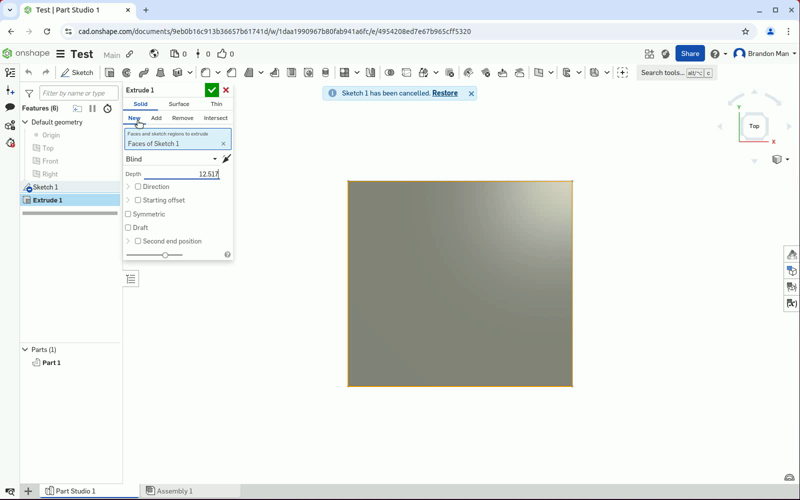
key(enter)
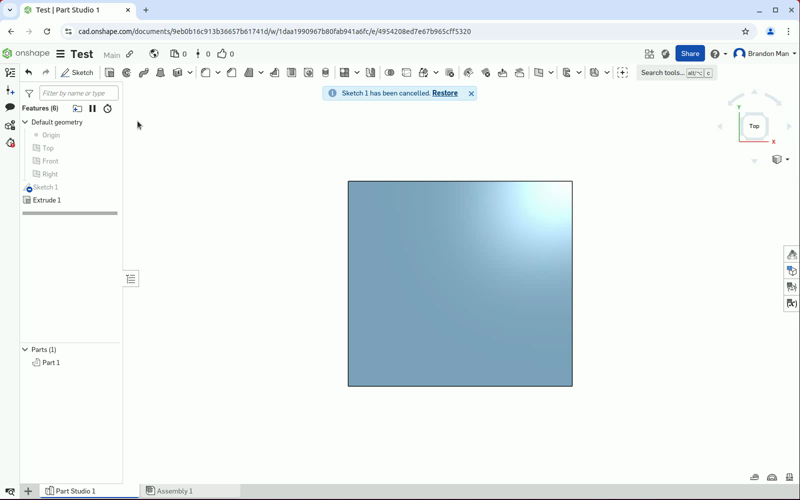
key(shift+h)
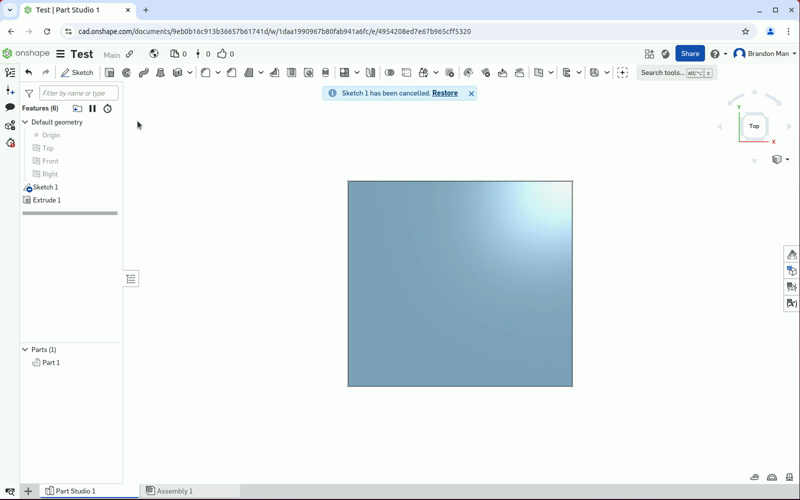
key(shift+h)
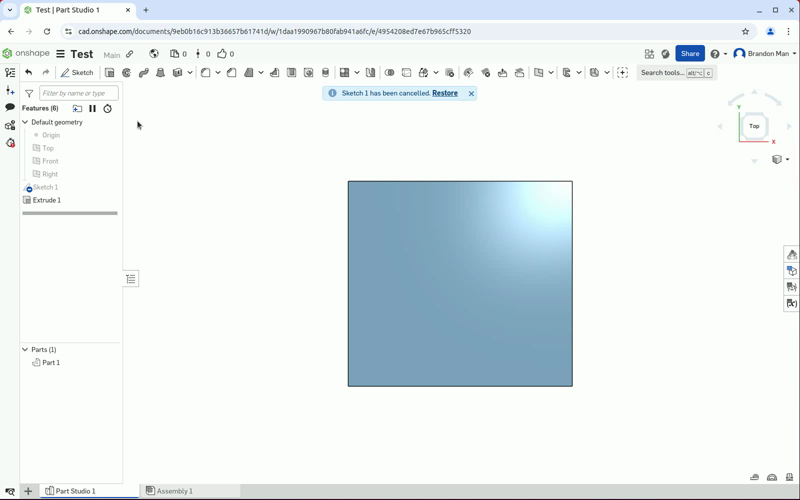
mouse_move(73, 189)
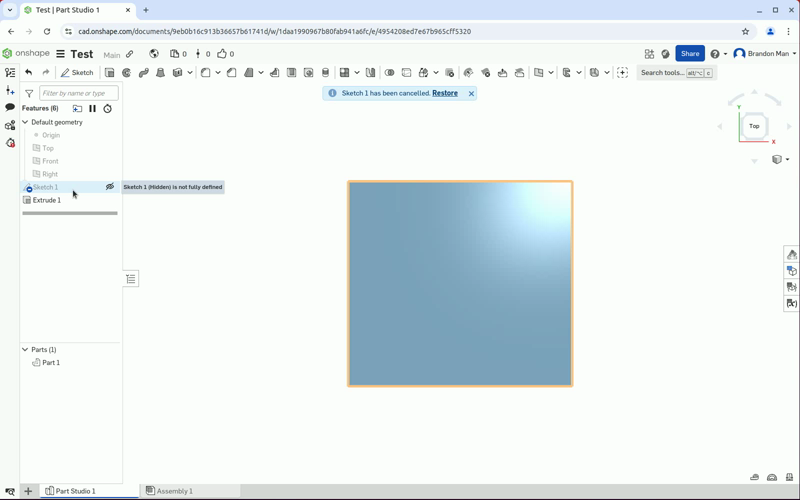
click(73, 189)
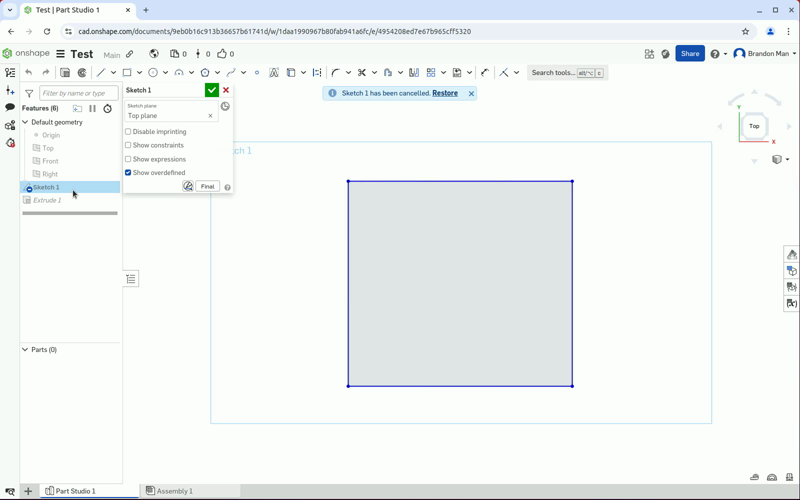
mouse_move(229, 92)
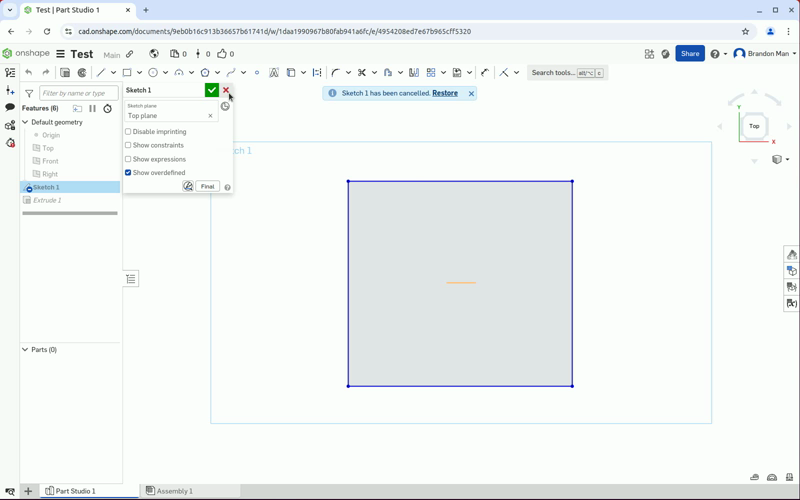
click(229, 92)
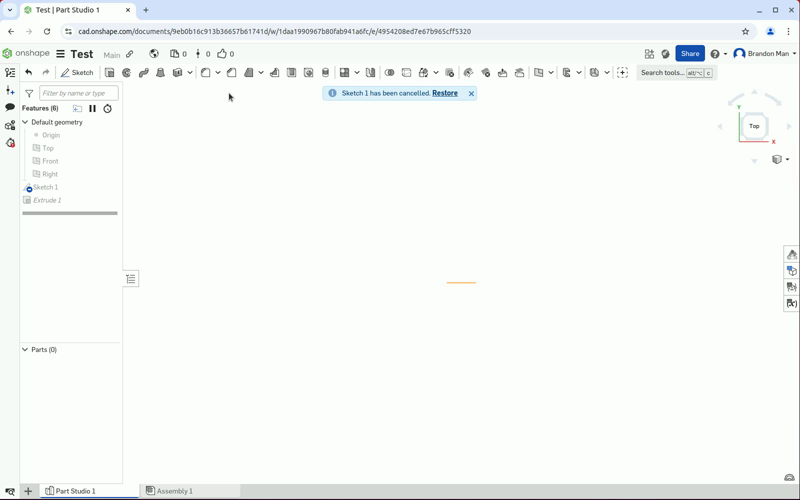
mouse_move(541, 75)
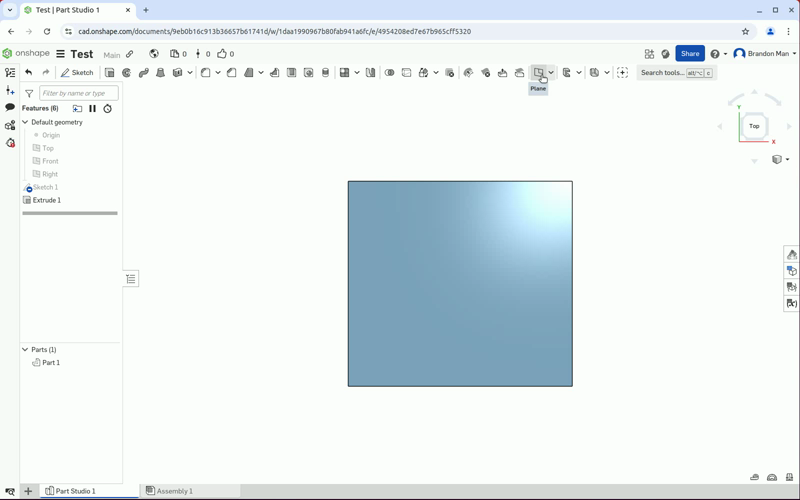
click(541, 75)
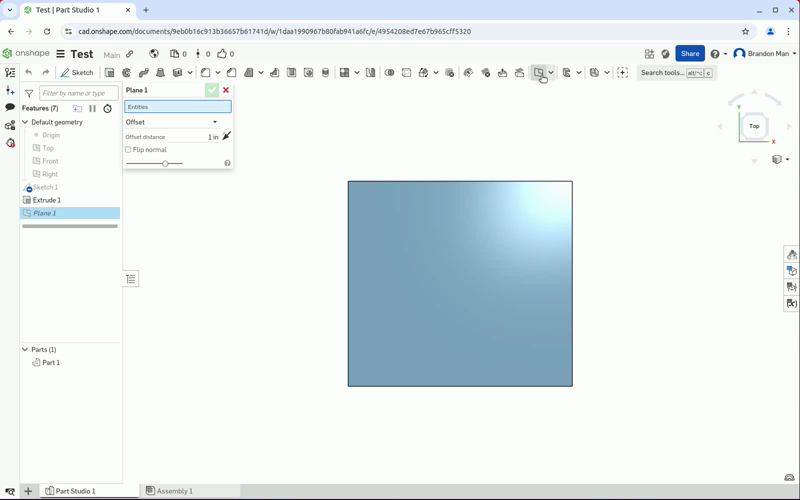
mouse_move(73, 150)
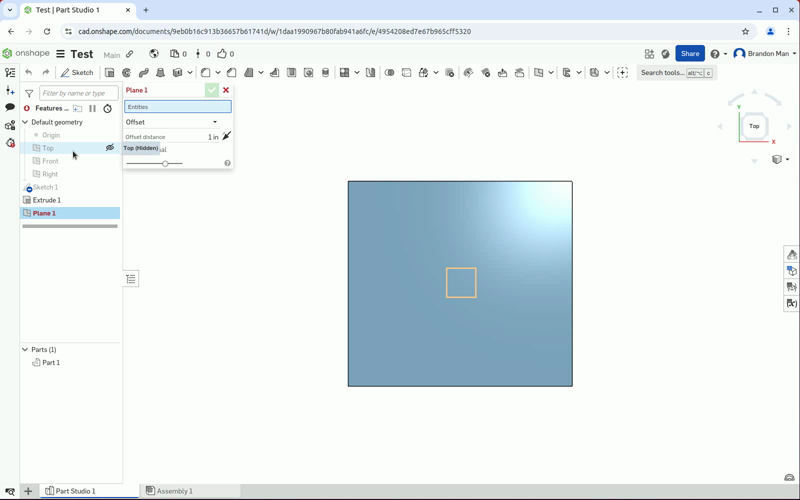
click(73, 150)
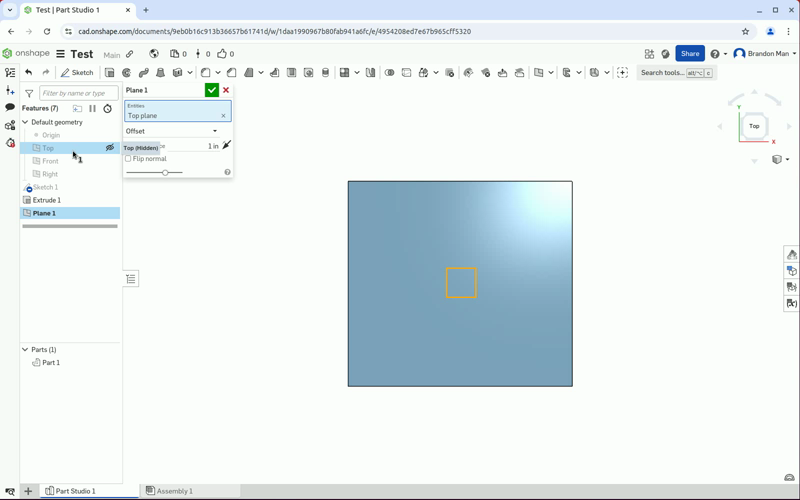
key(tab, 2)
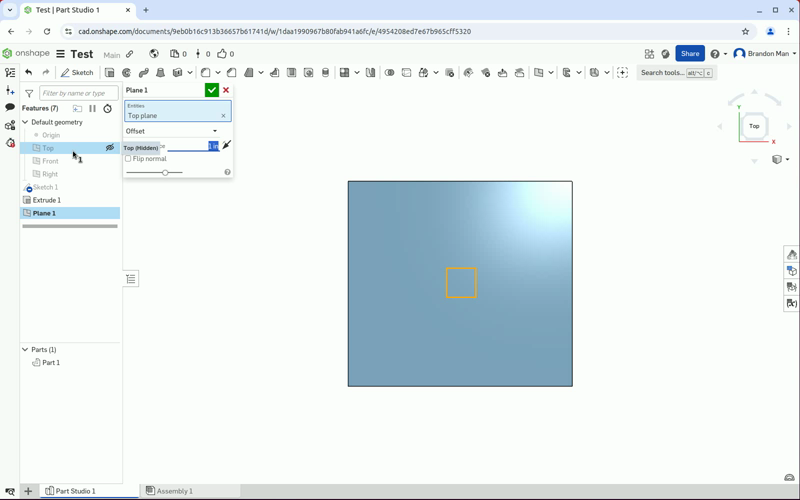
text(12.509)
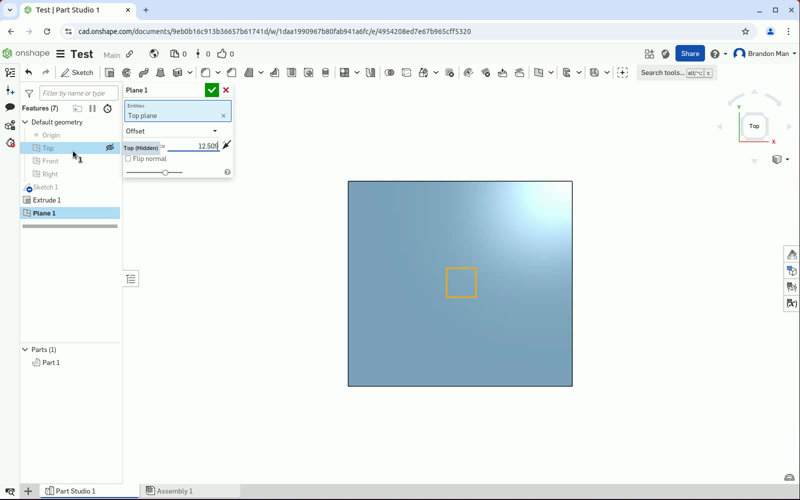
key(enter, 2)
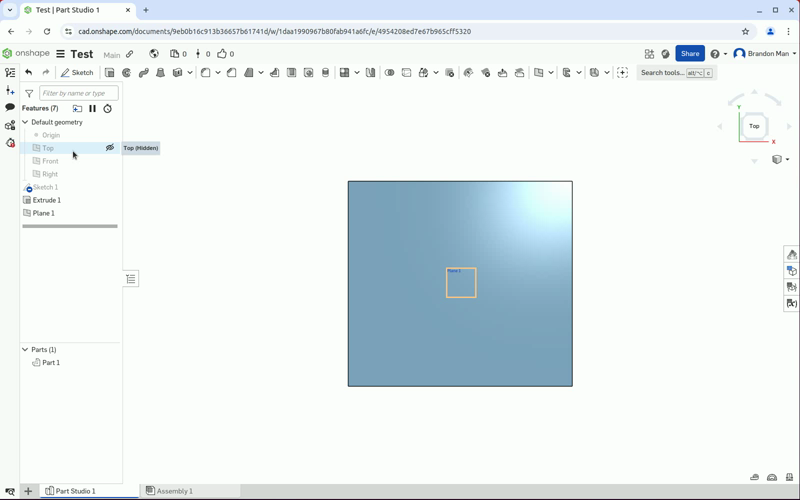
key(shift+s)
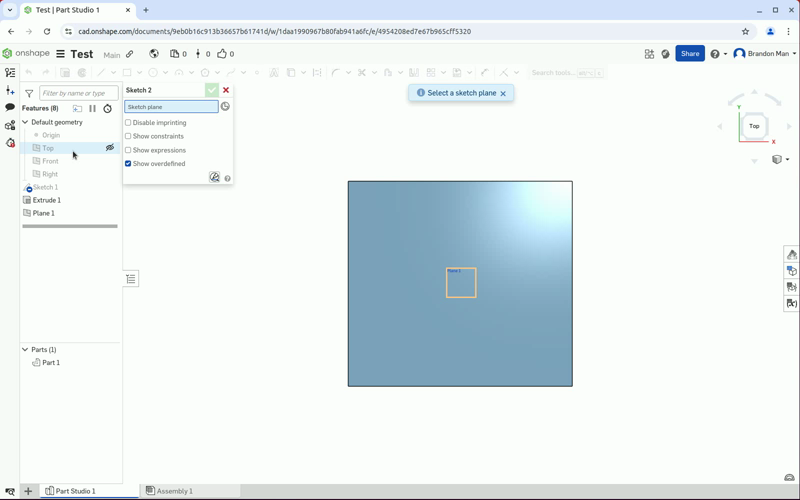
mouse_move(73, 215)
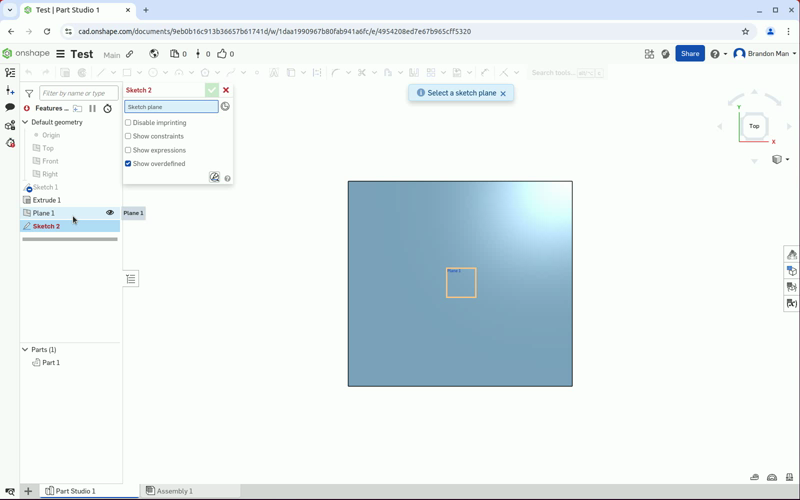
click(73, 215)
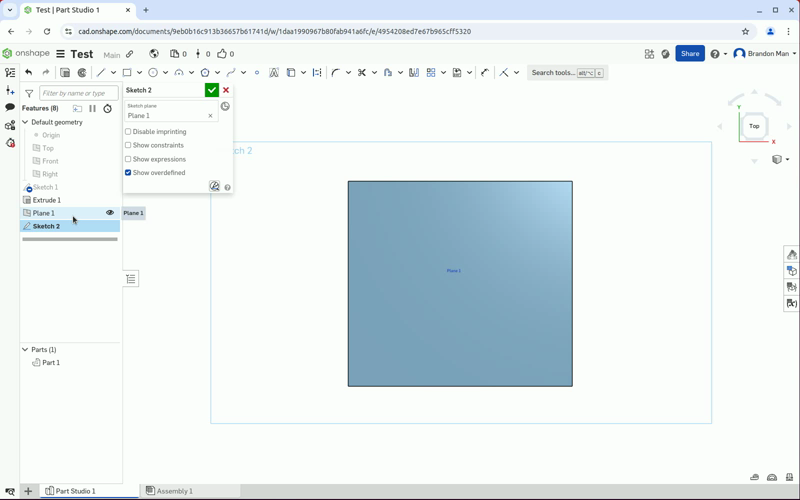
mouse_move(73, 352)
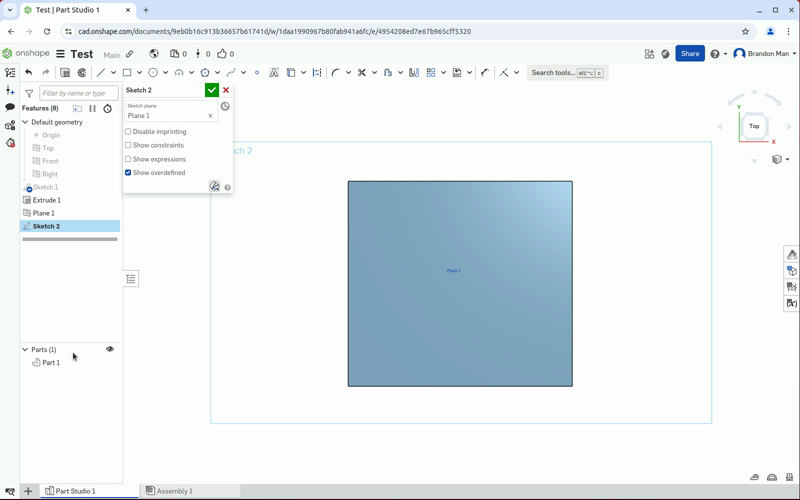
key(y)
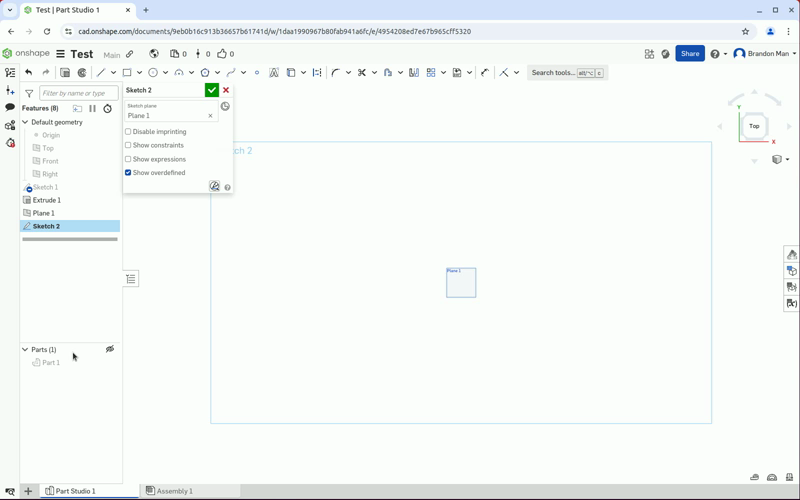
key(c)
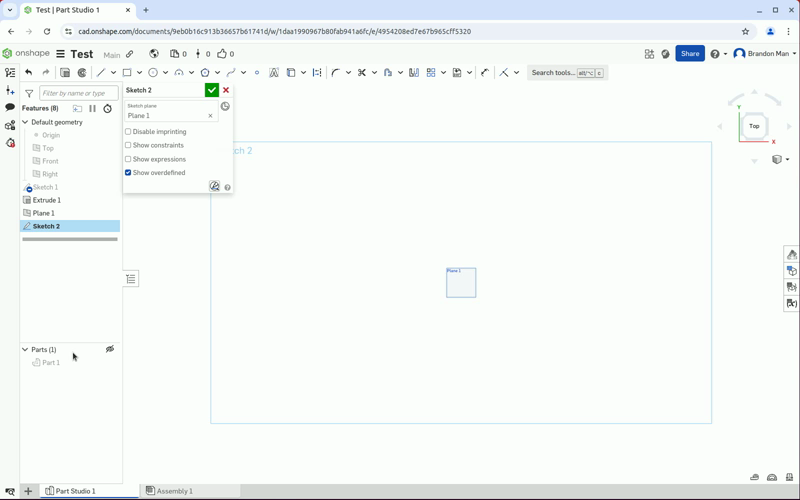
key_down(shift)
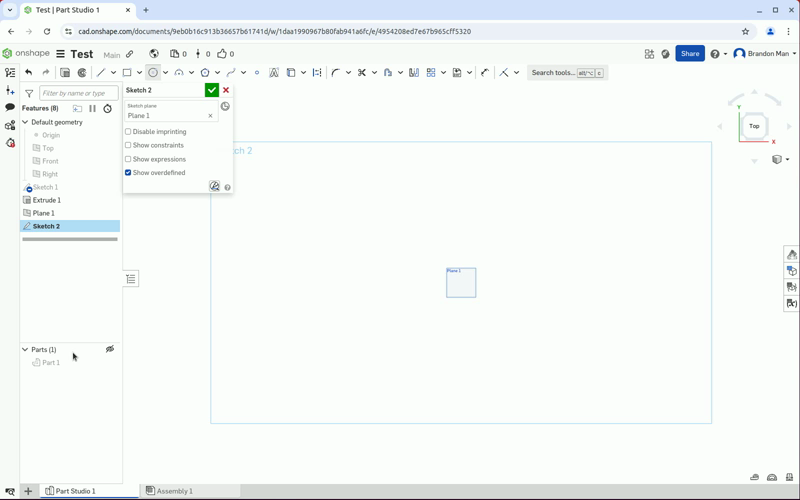
mouse_move(403, 341)
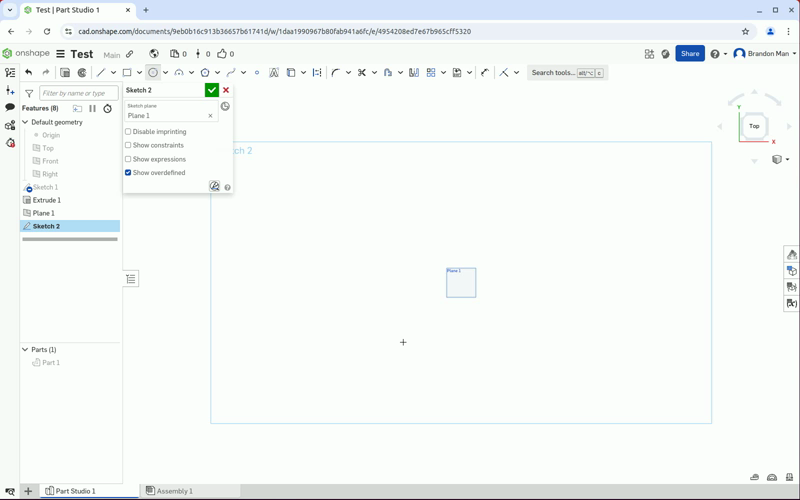
click(403, 341)
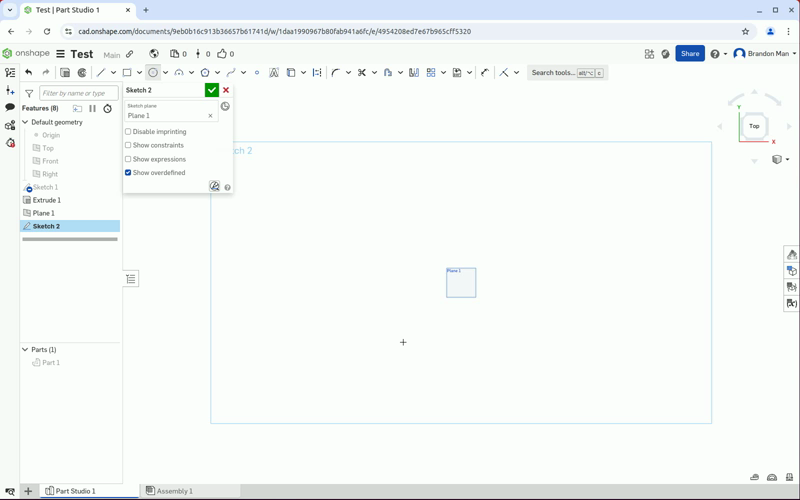
key_up(shift)
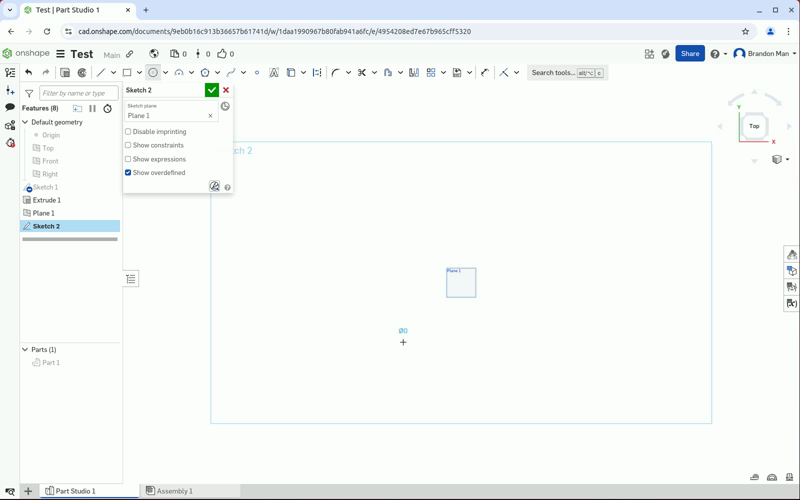
mouse_move(428, 341)
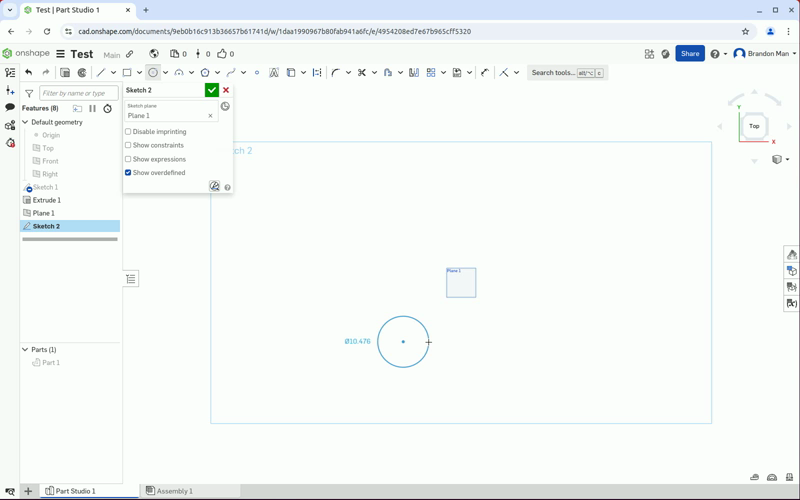
click(428, 341)
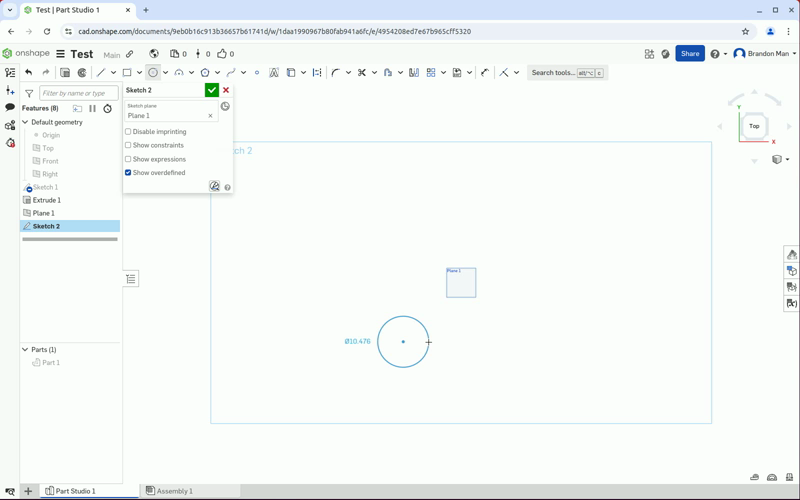
key(esc)
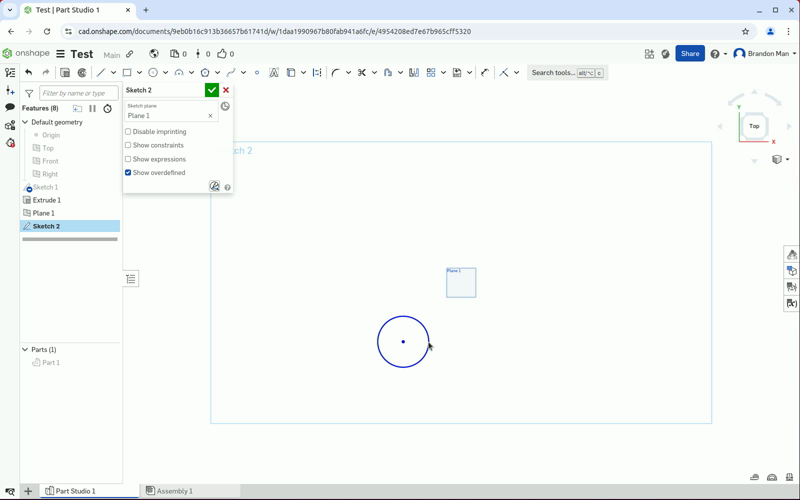
mouse_move(394, 342)
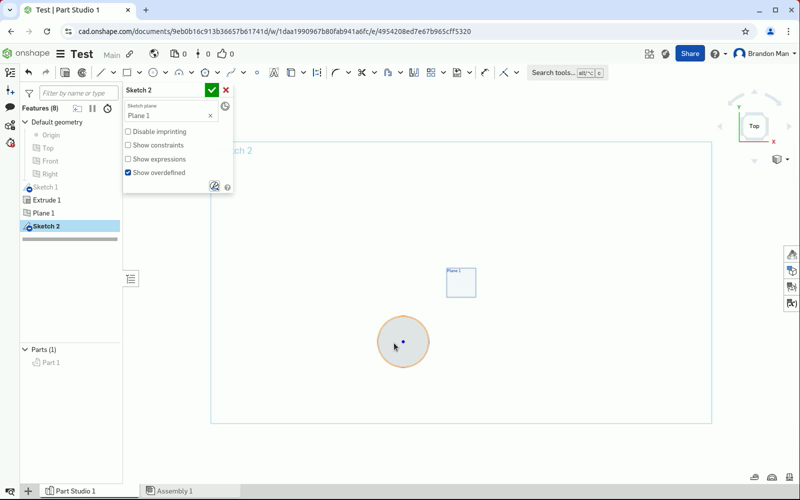
click(394, 342)
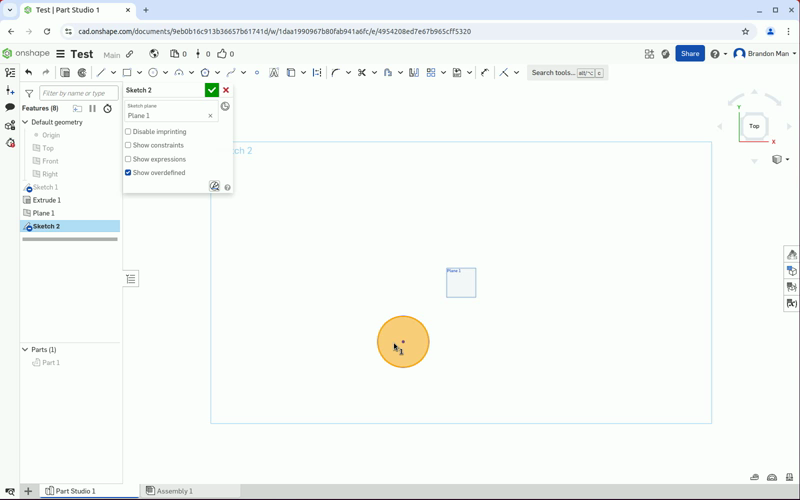
mouse_move(73, 352)
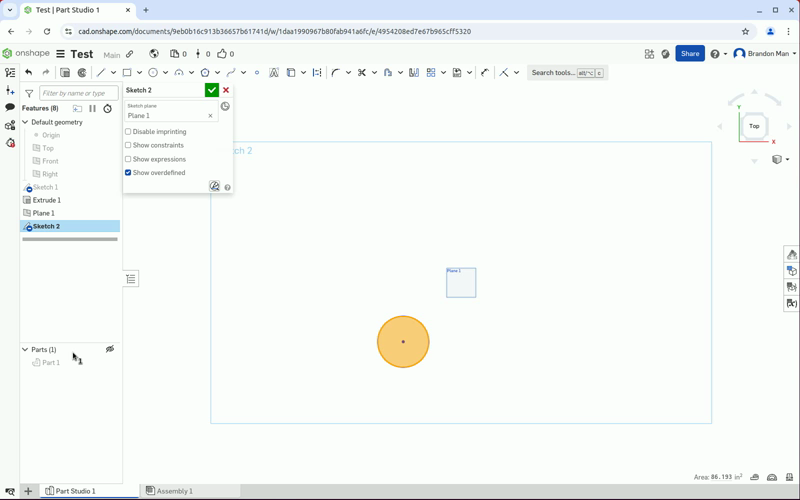
key(shift+y)
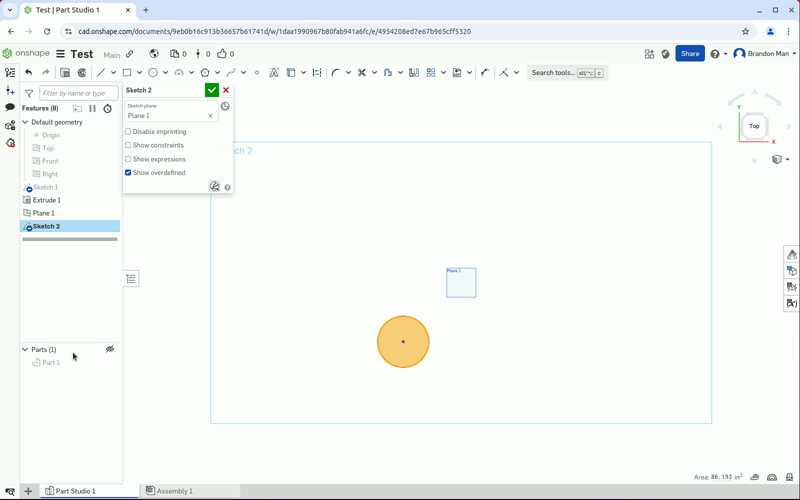
key(shift+e)
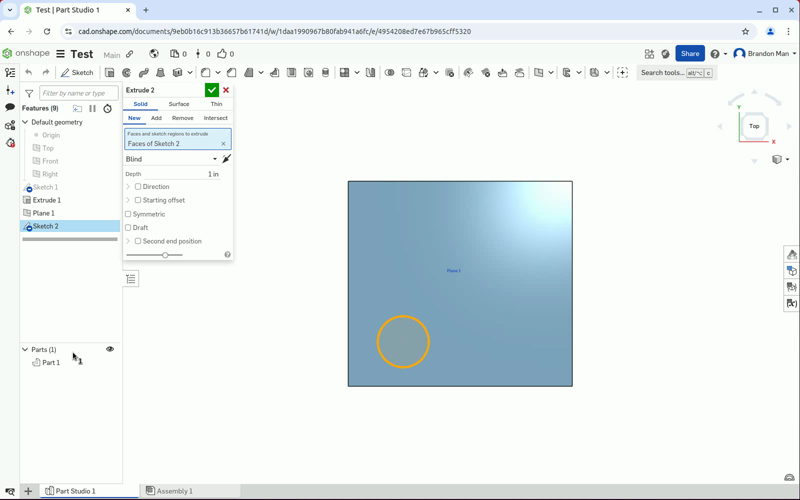
mouse_move(143, 106)
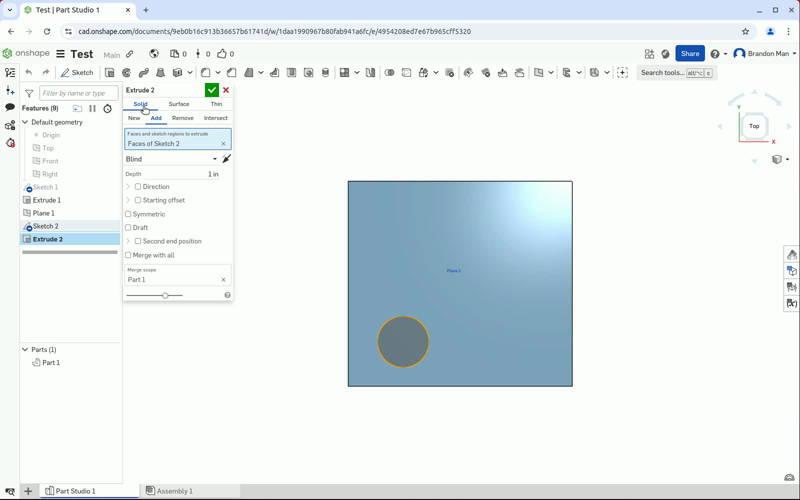
click(143, 106)
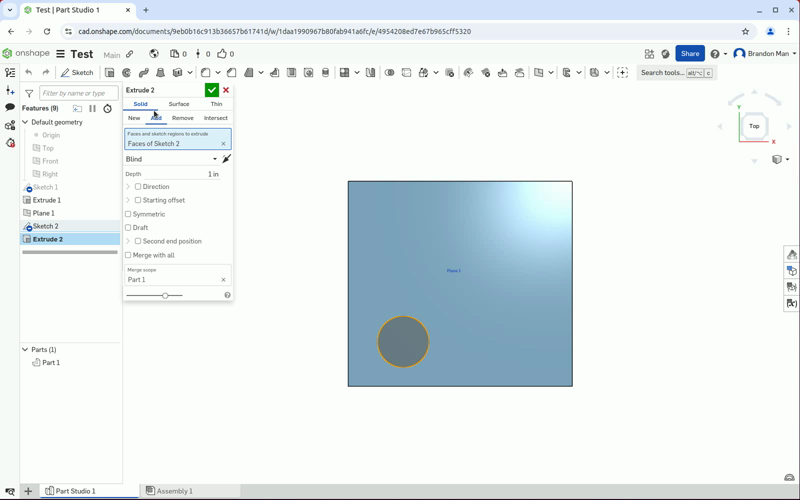
mouse_move(186, 120)
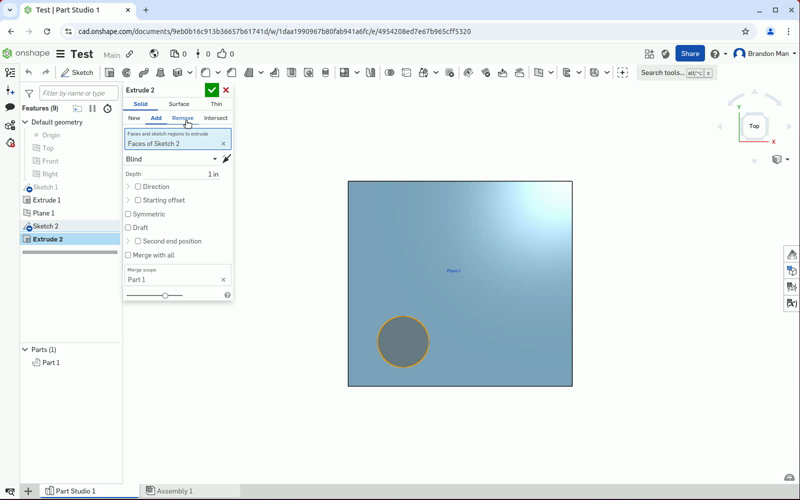
click(186, 120)
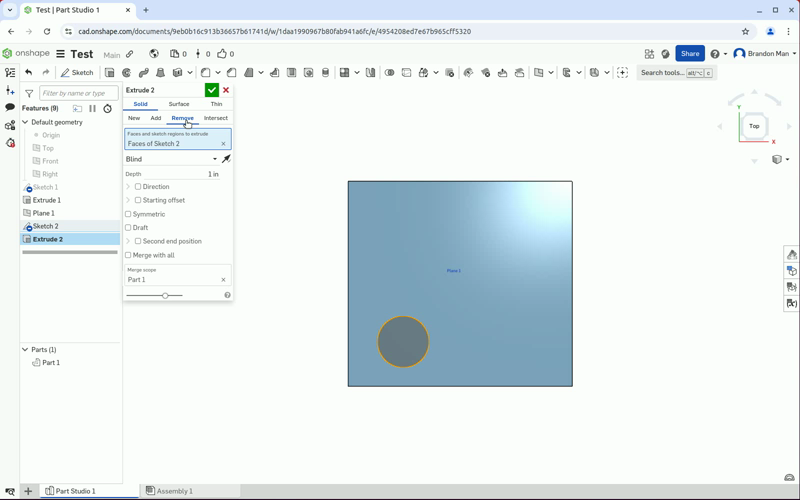
key(tab, 4)
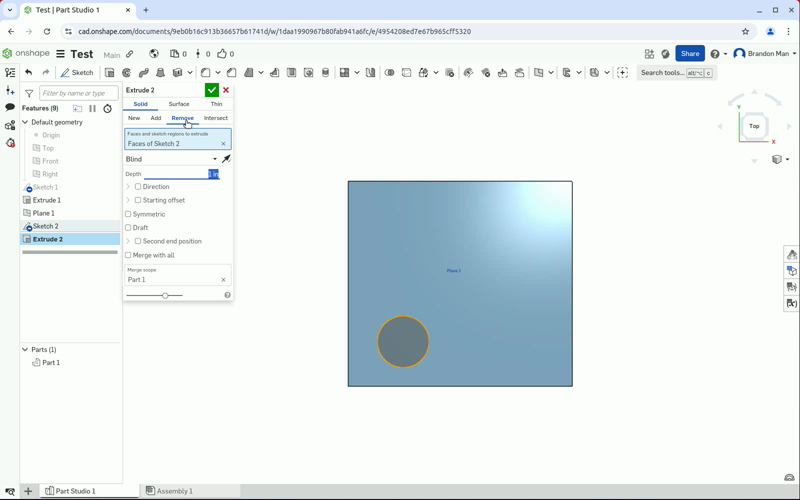
text(6.258)
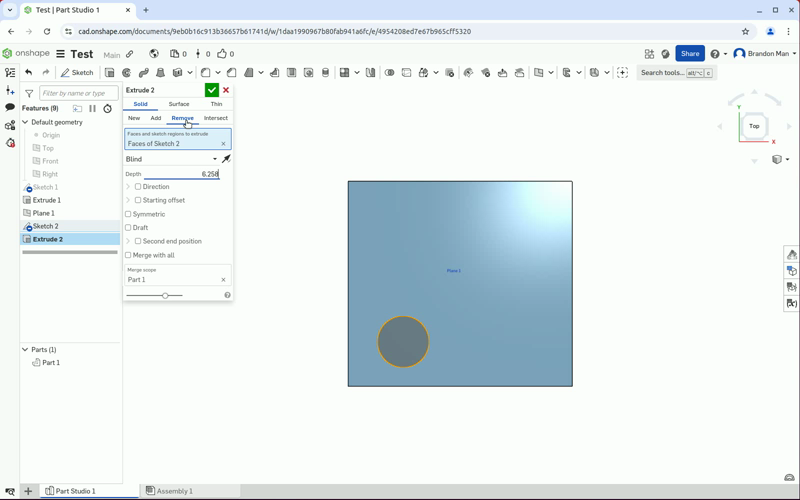
key(tab, 6)
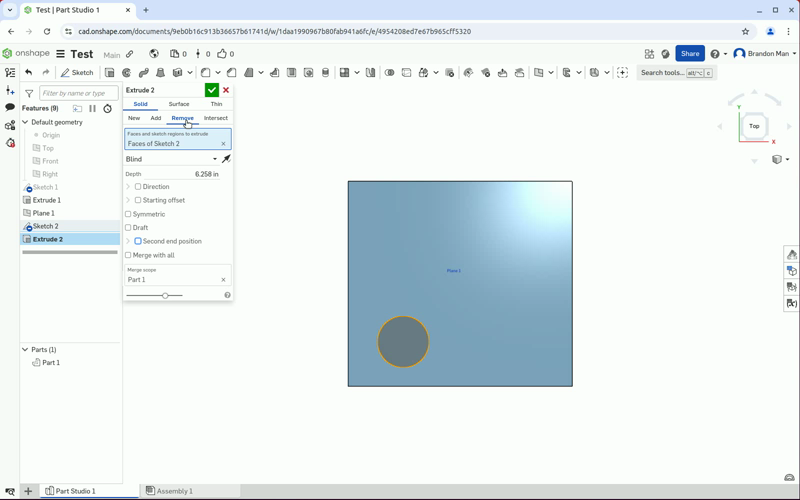
key(space)
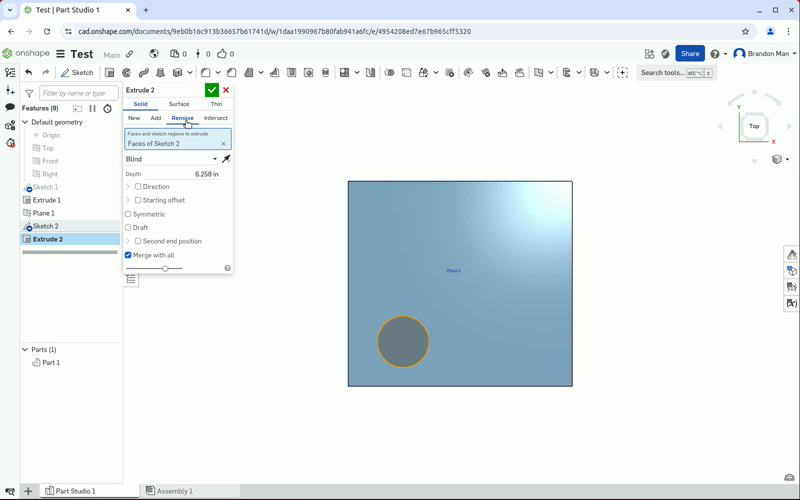
key(enter)
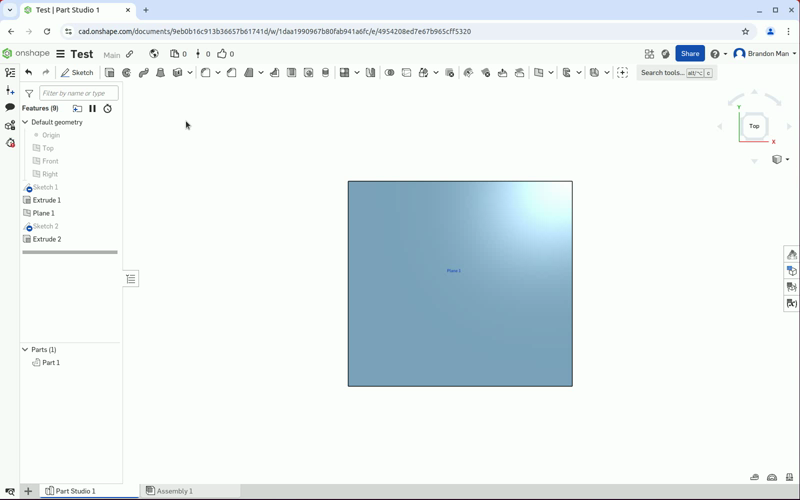
key(shift+h)
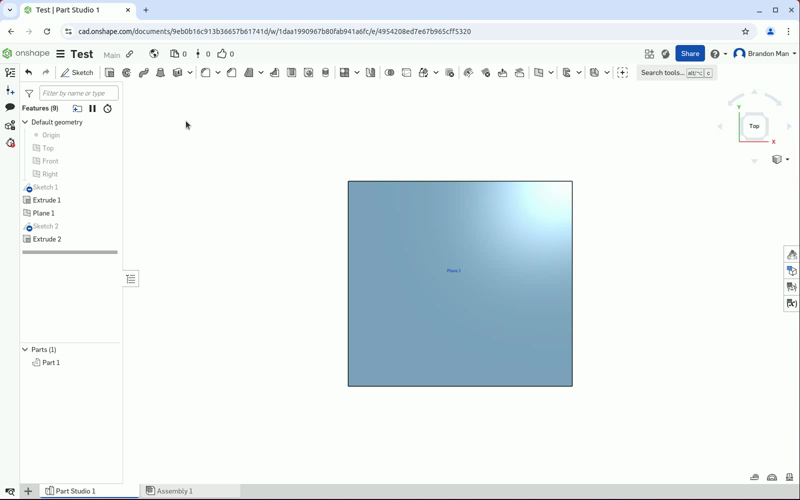
key(shift+h)
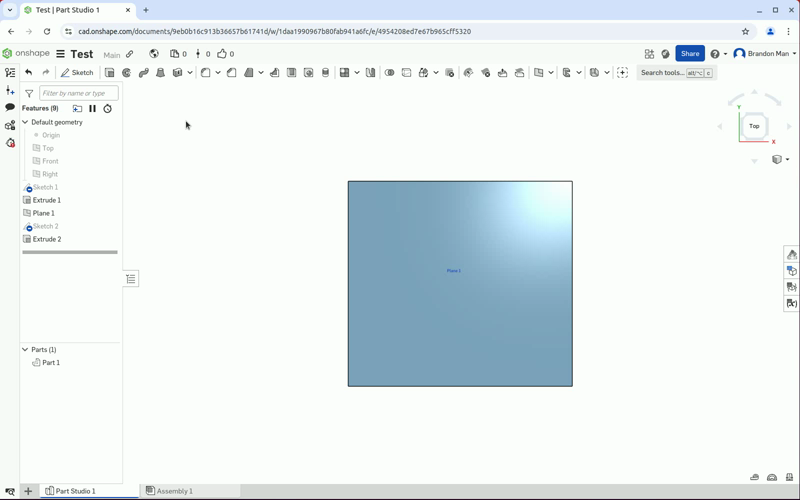
mouse_move(73, 189)
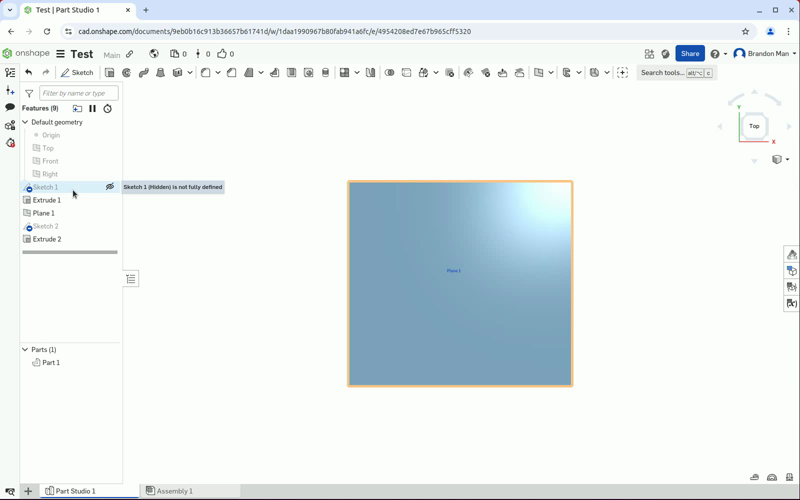
click(73, 189)
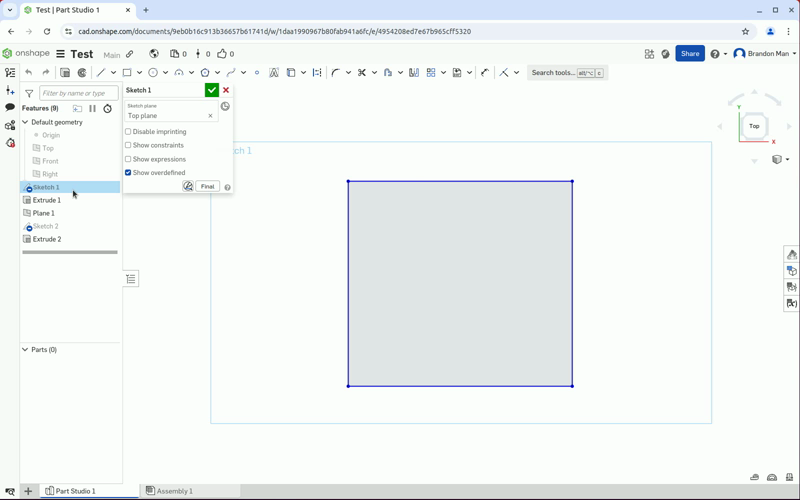
mouse_move(229, 92)
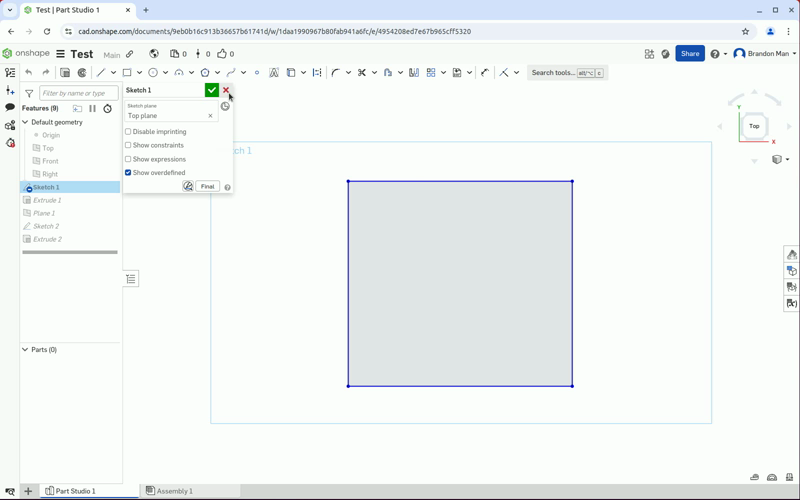
click(229, 92)
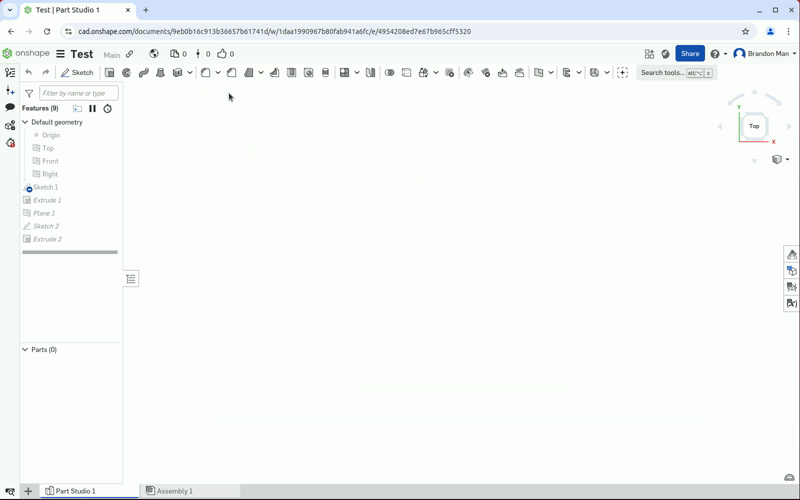
key(shift+s)
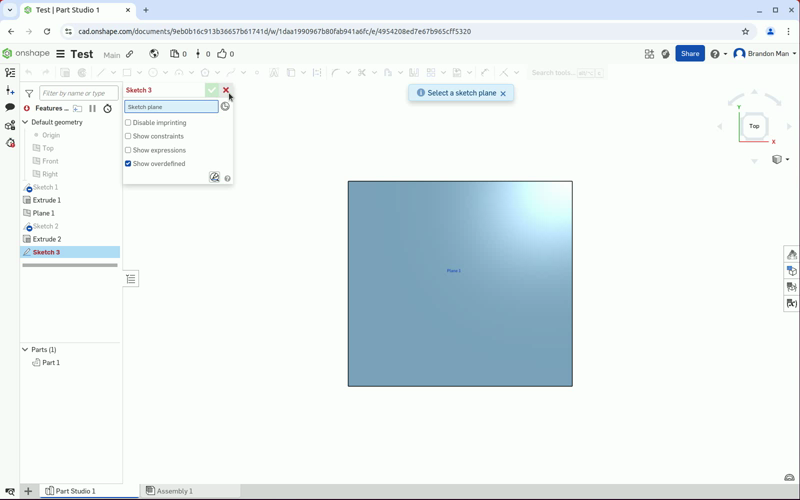
mouse_move(73, 215)
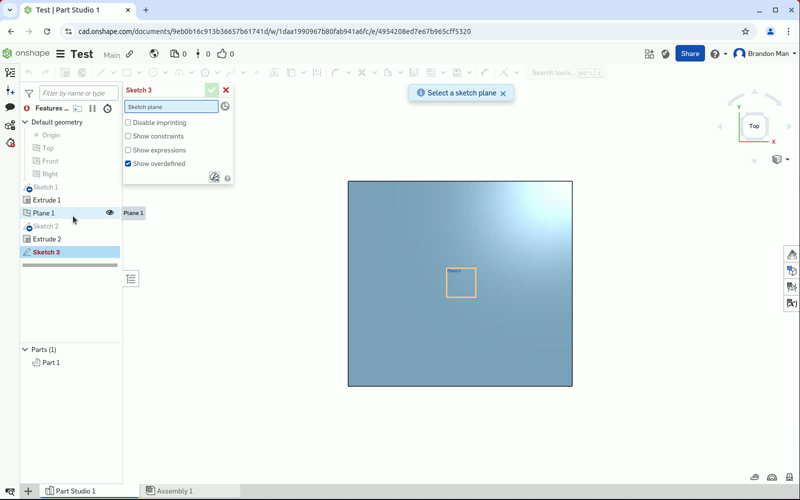
click(73, 215)
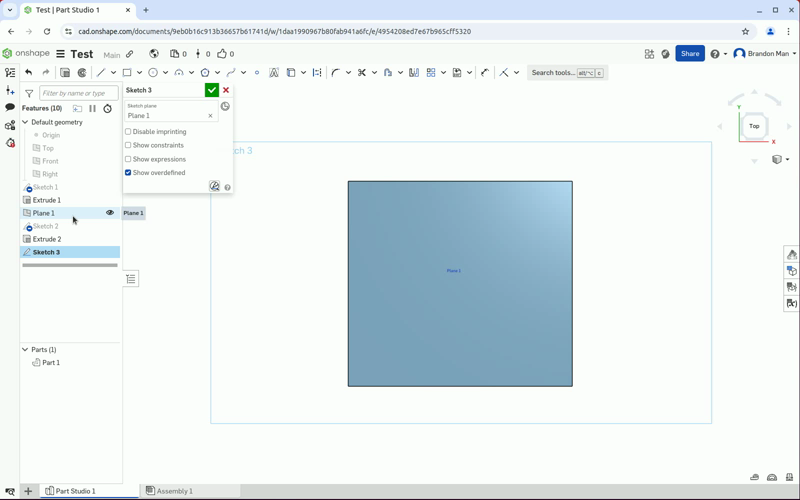
mouse_move(73, 352)
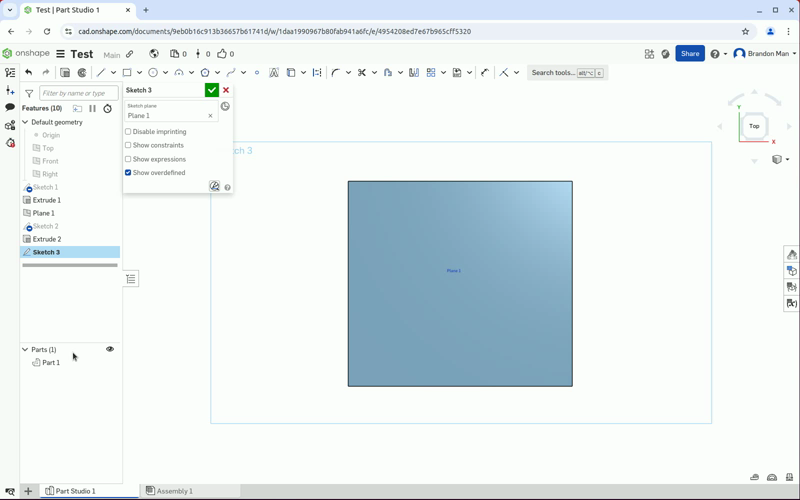
key(y)
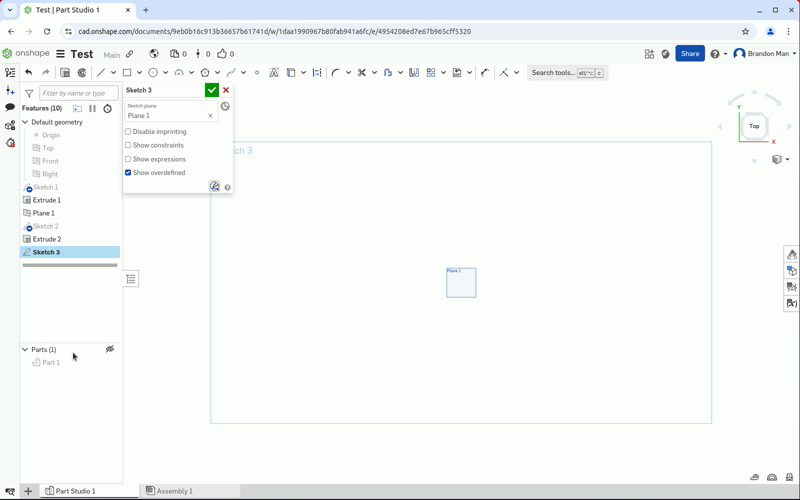
key(c)
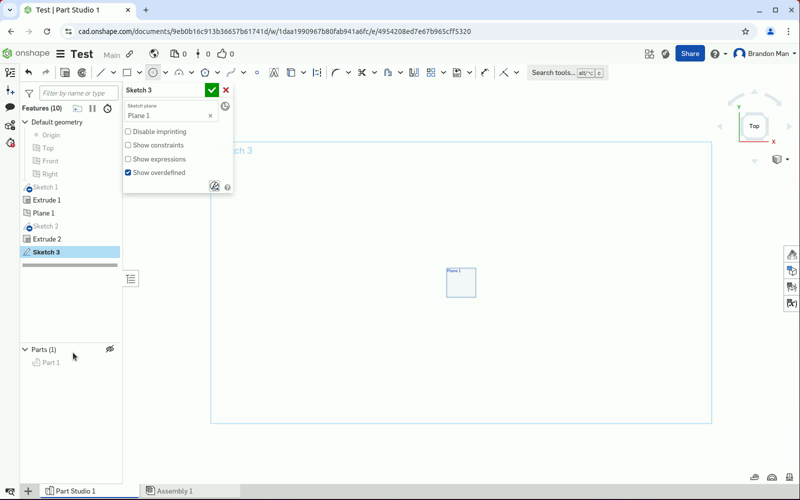
key_down(shift)
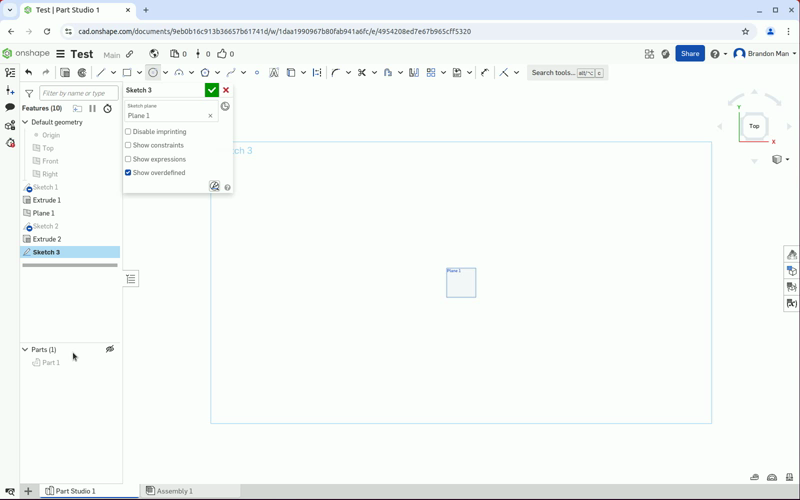
mouse_move(401, 252)
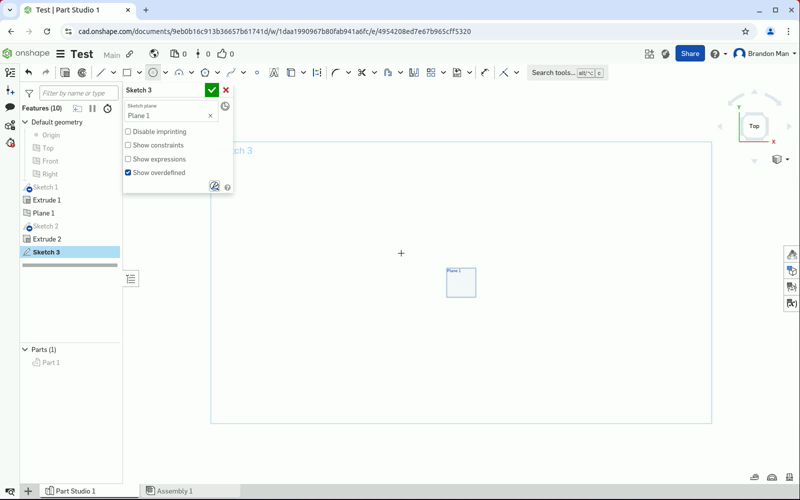
click(401, 252)
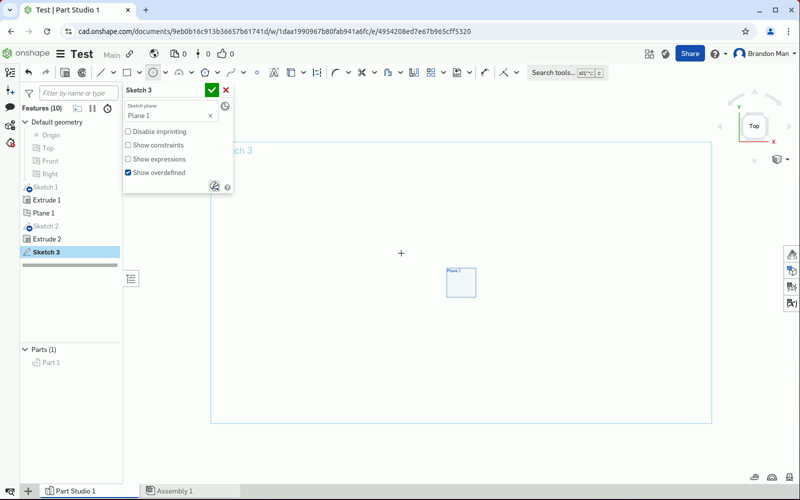
key_up(shift)
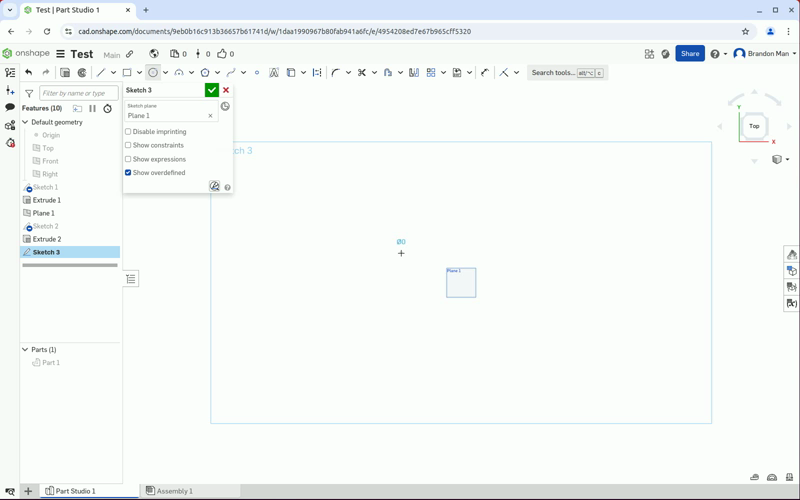
mouse_move(420, 252)
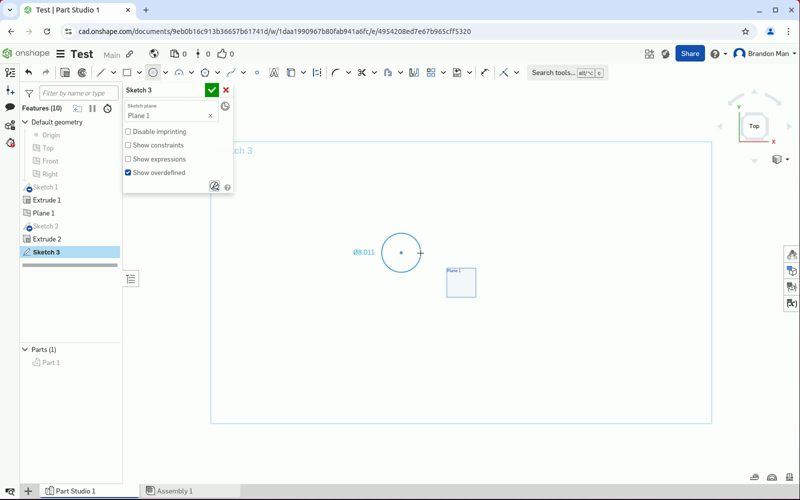
click(420, 252)
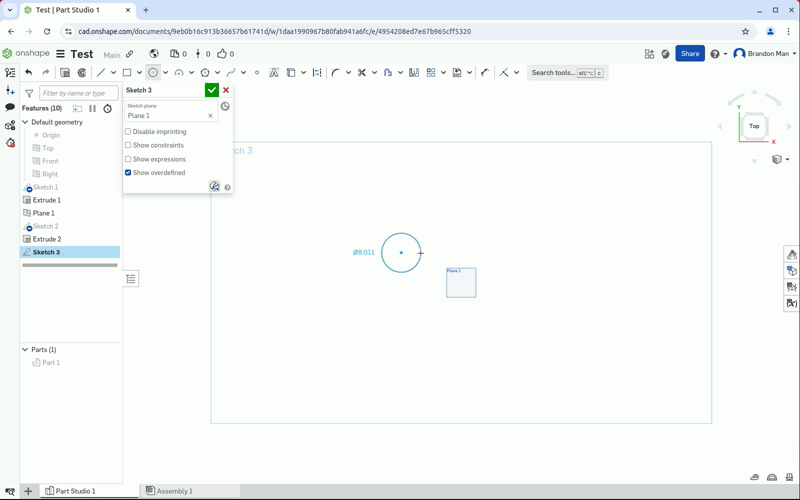
key(esc)
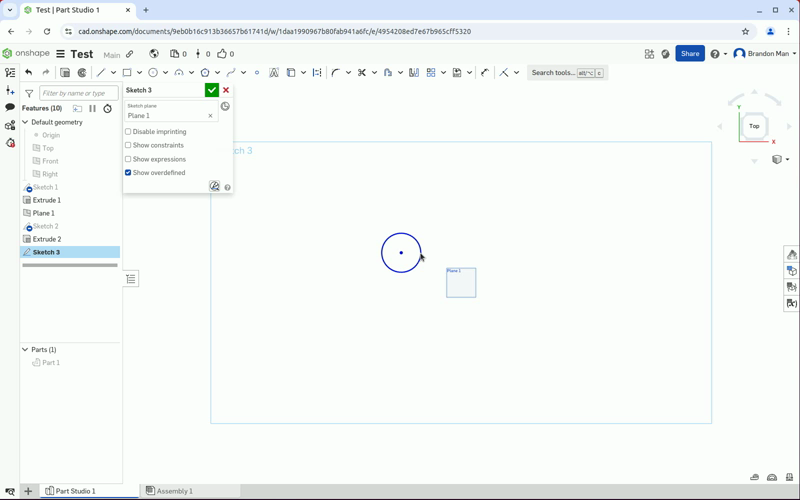
mouse_move(407, 264)
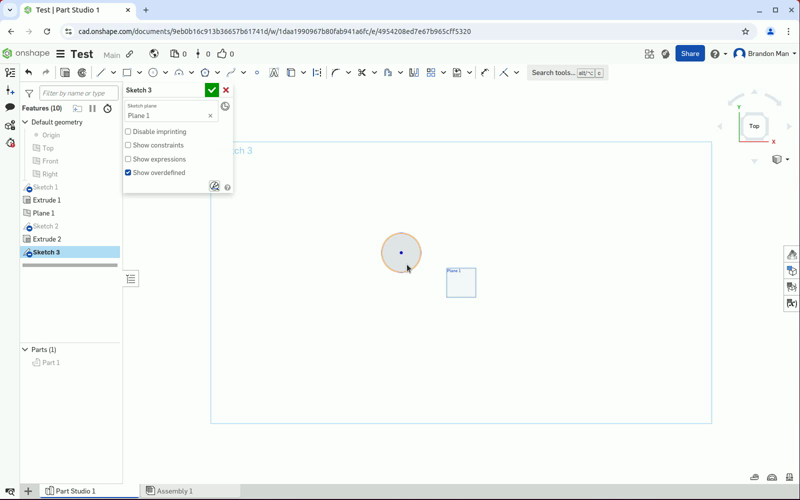
scroll(6)
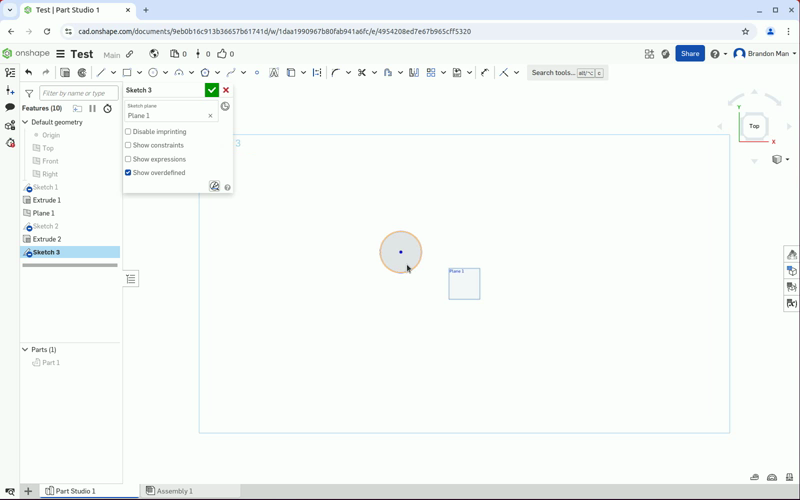
scroll(6)
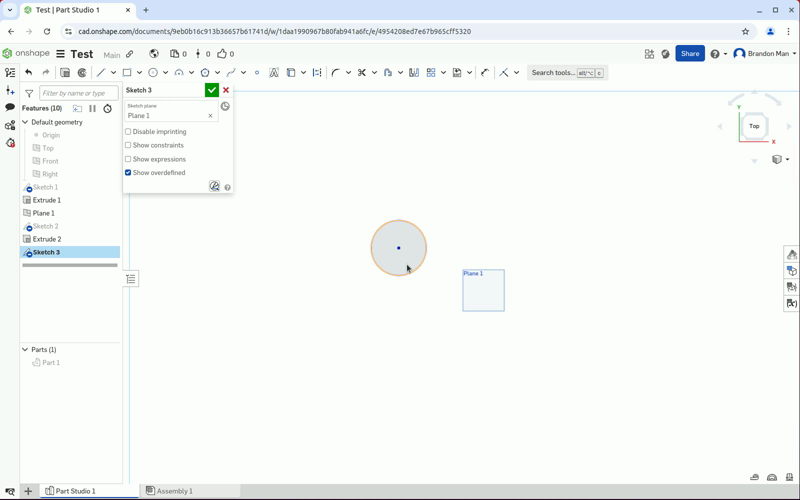
scroll(6)
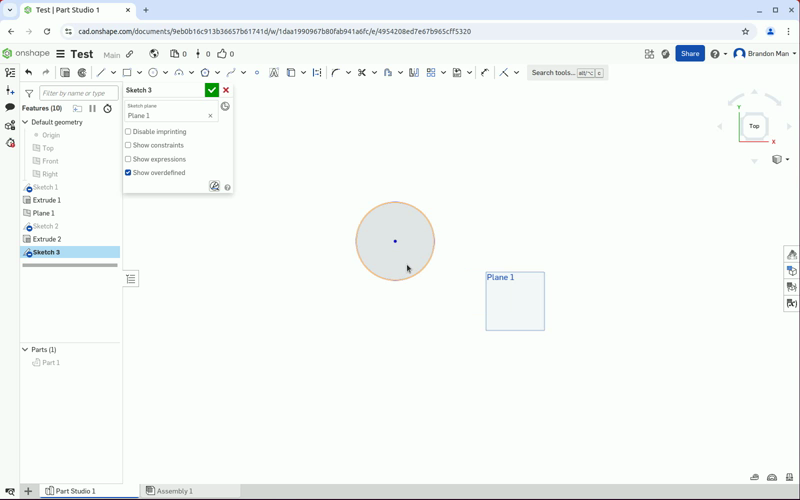
scroll(6)
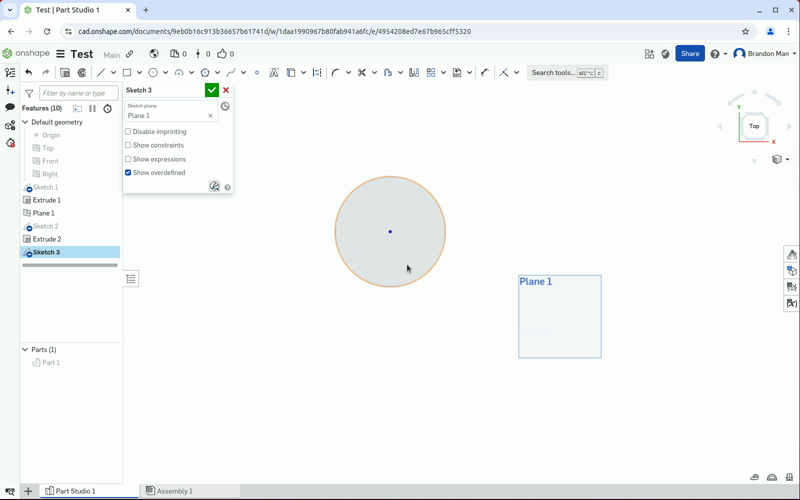
scroll(6)
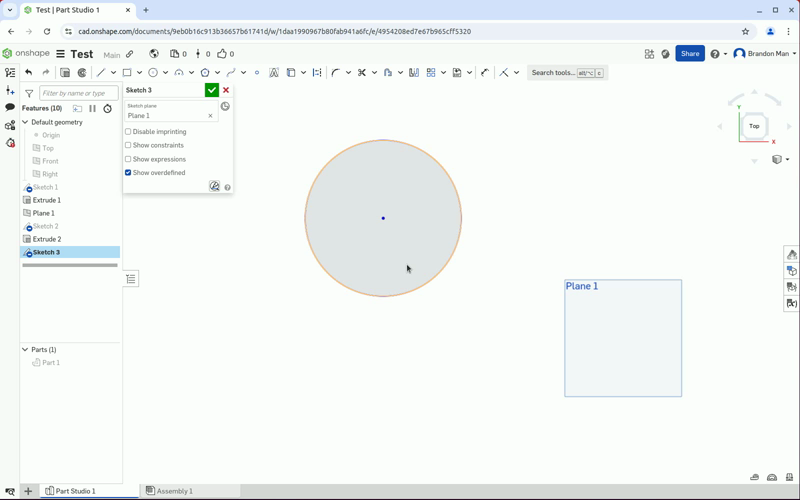
scroll(6)
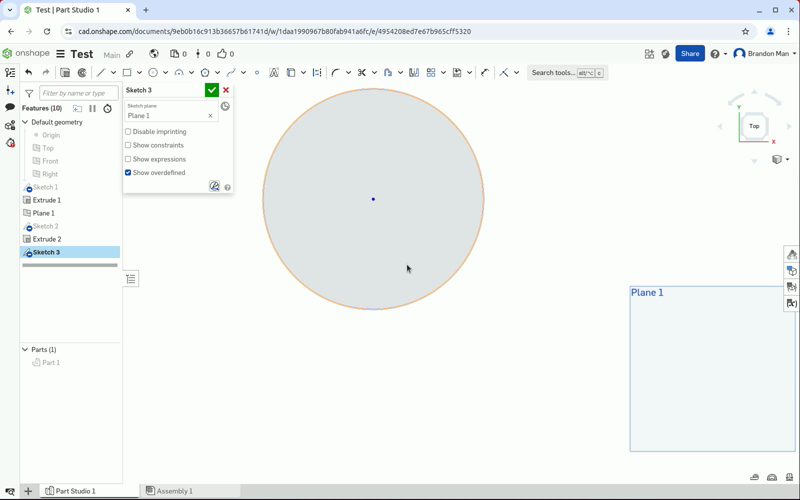
scroll(6)
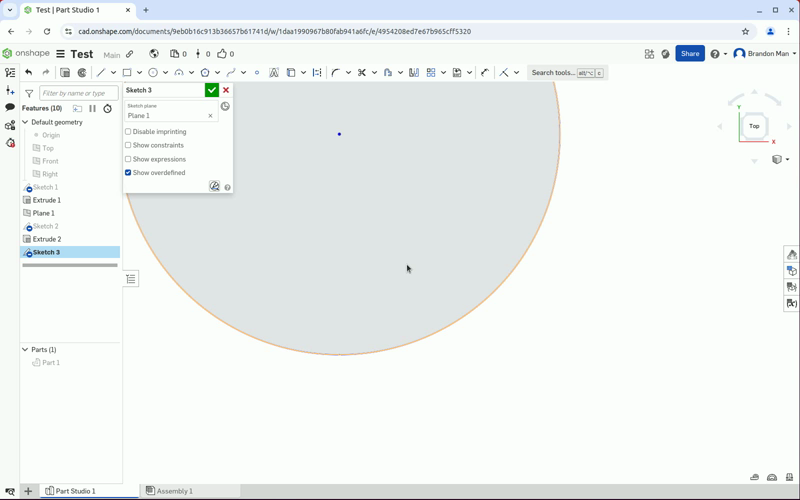
click(407, 264)
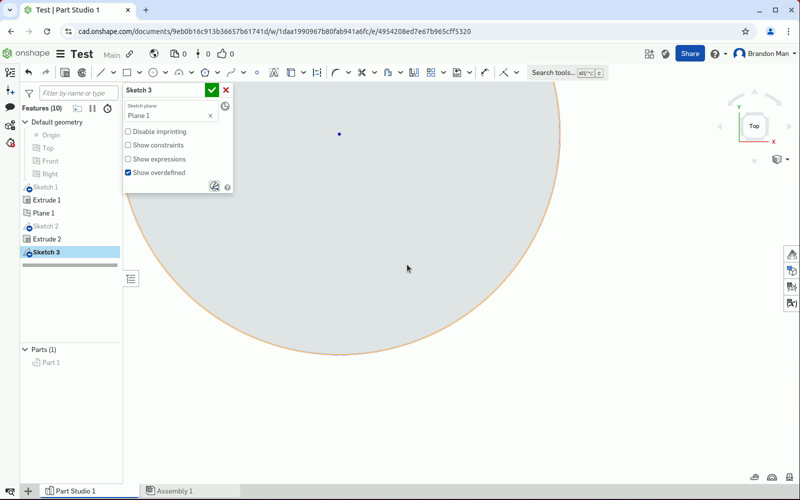
scroll(-6)
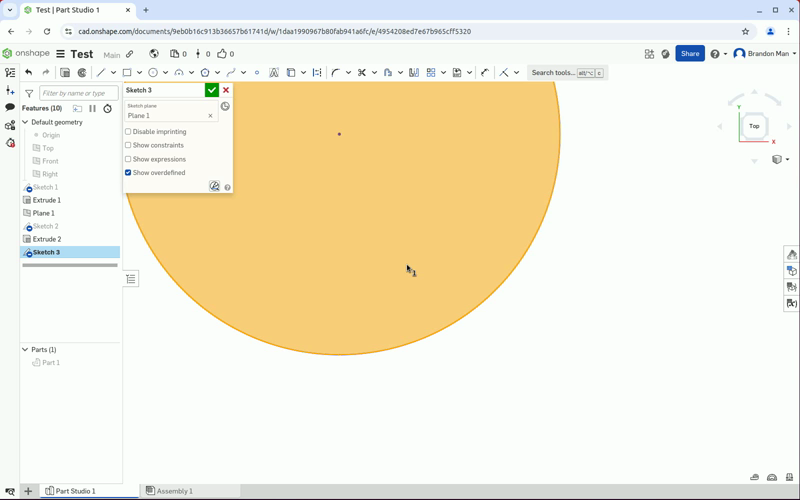
scroll(-6)
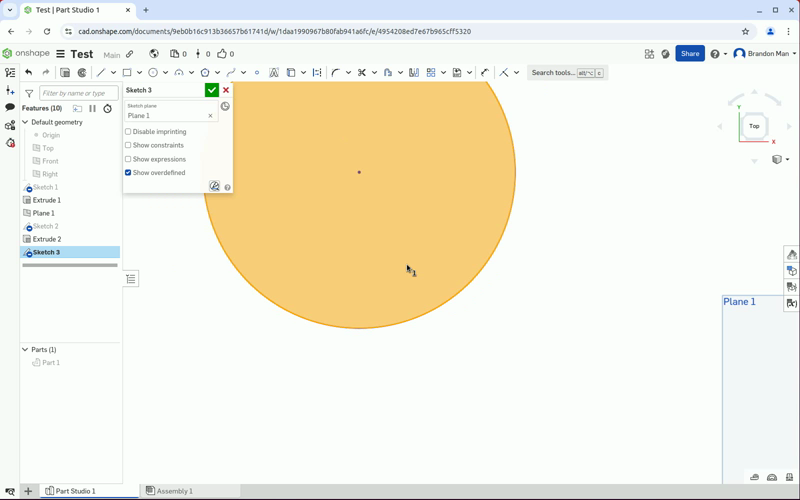
scroll(-6)
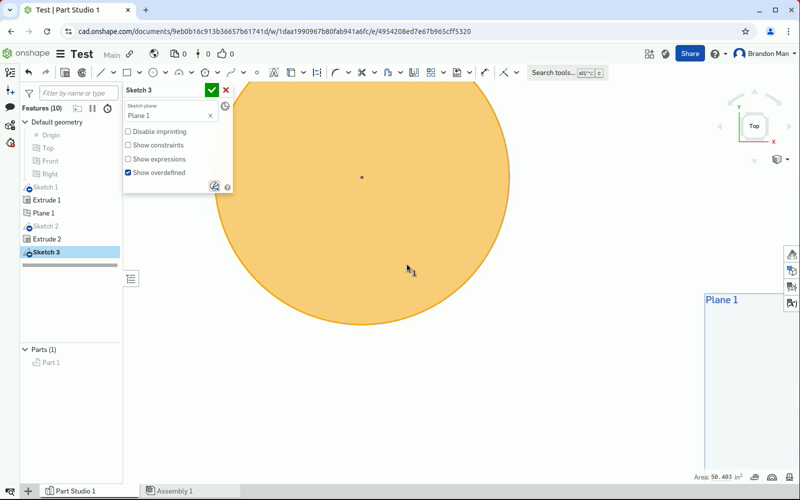
scroll(-6)
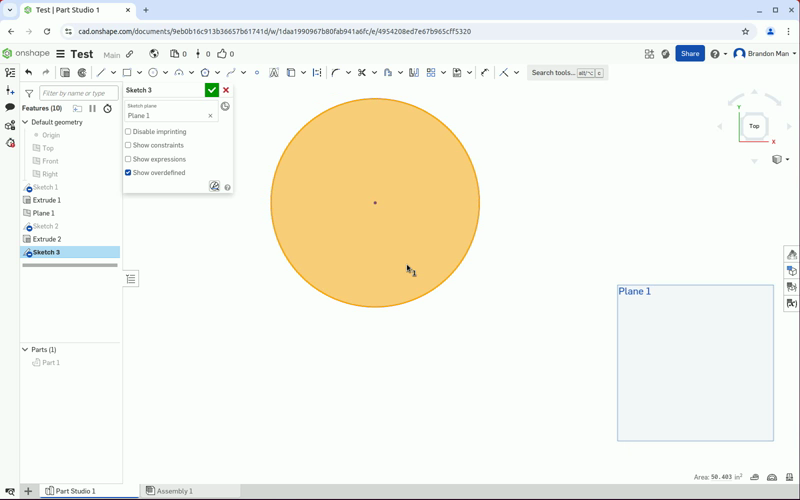
scroll(-6)
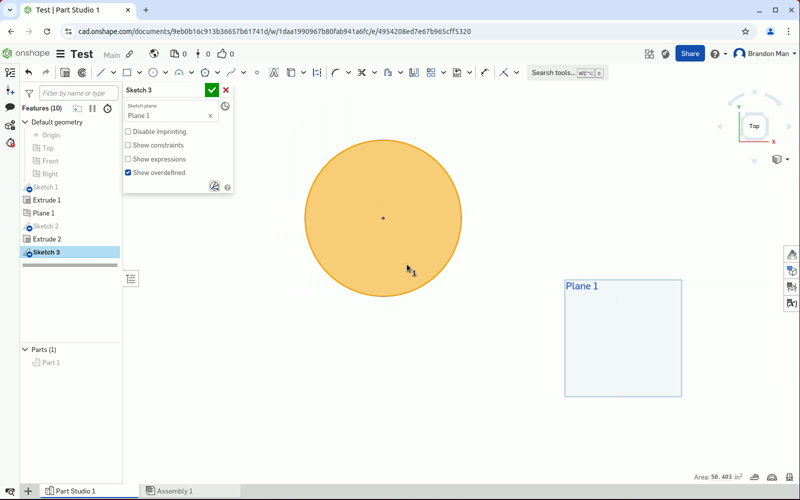
scroll(-6)
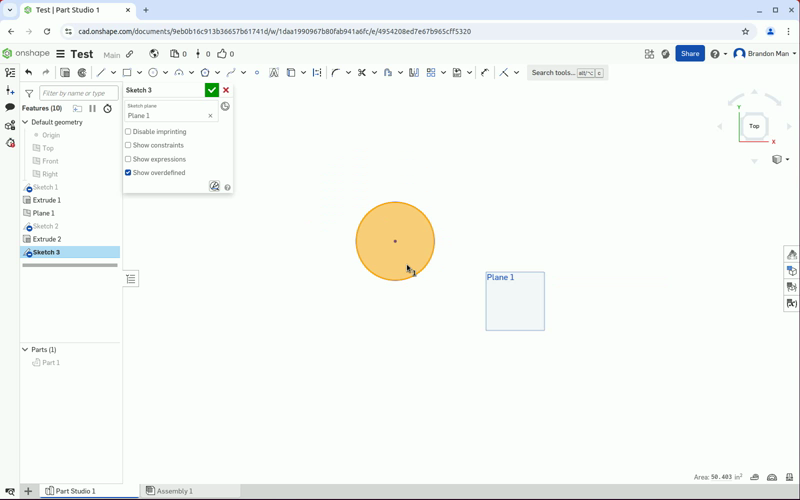
scroll(-6)
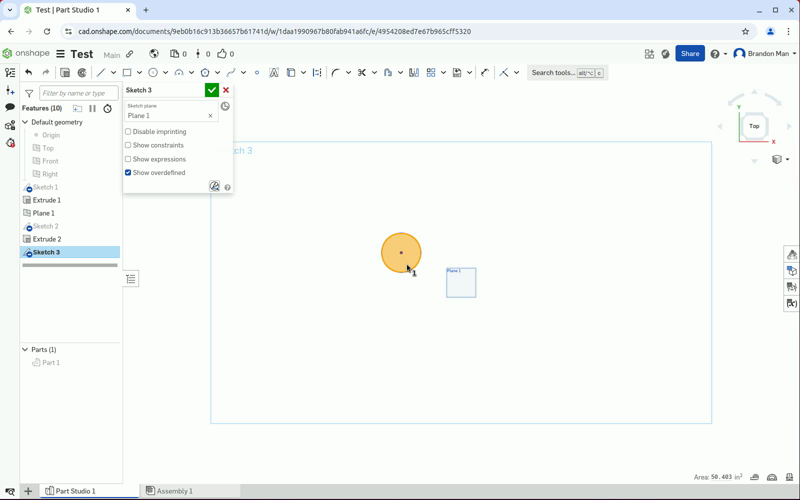
mouse_move(73, 352)
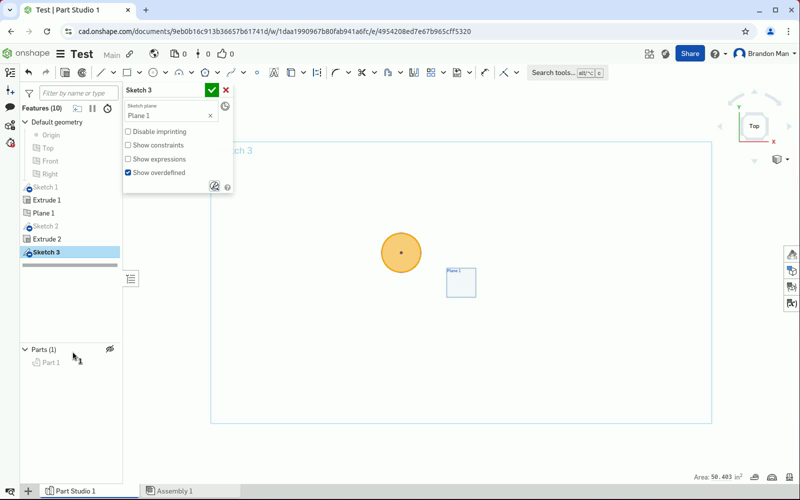
key(shift+y)
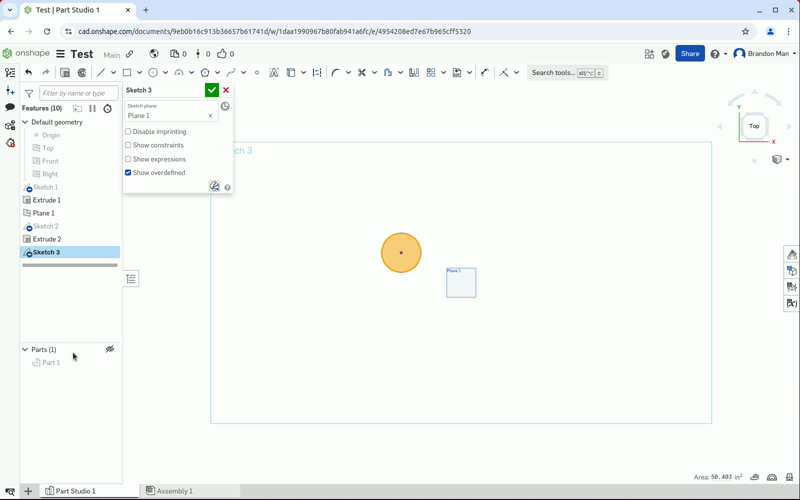
key(shift+e)
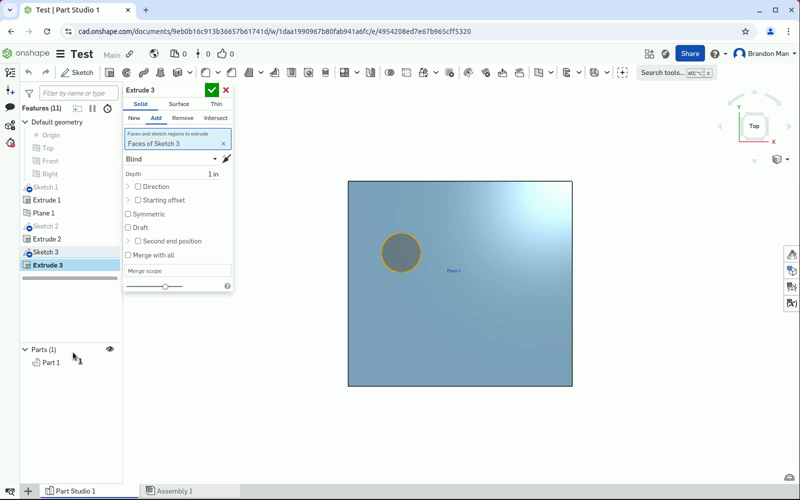
mouse_move(143, 106)
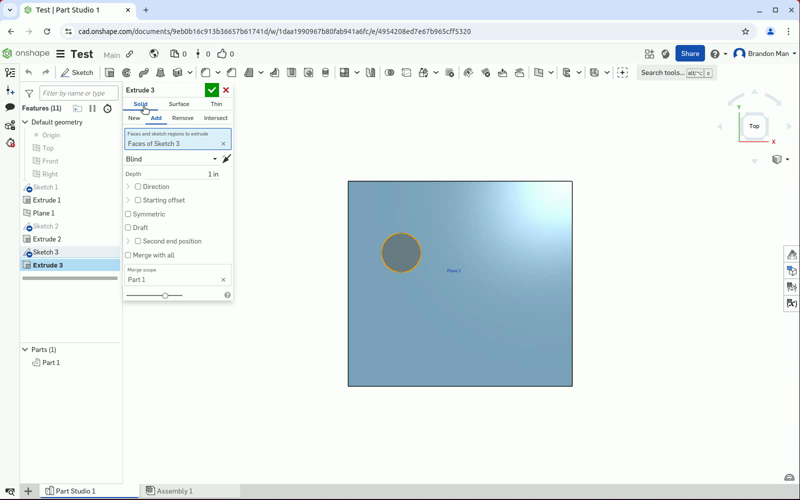
click(143, 106)
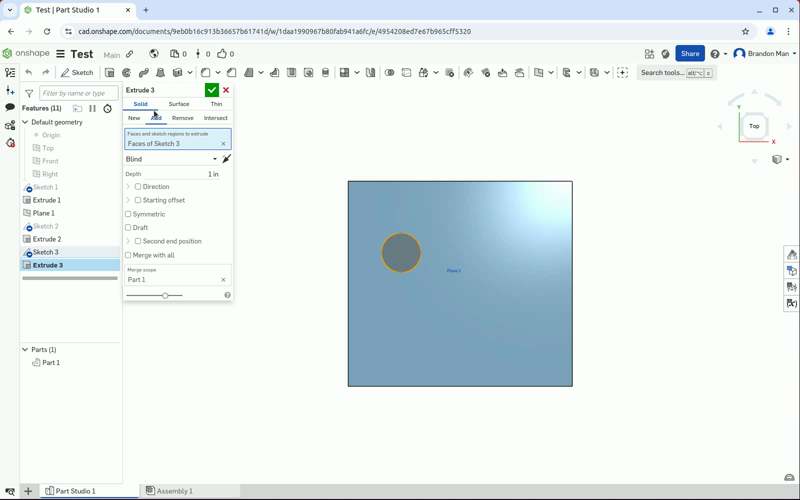
mouse_move(186, 120)
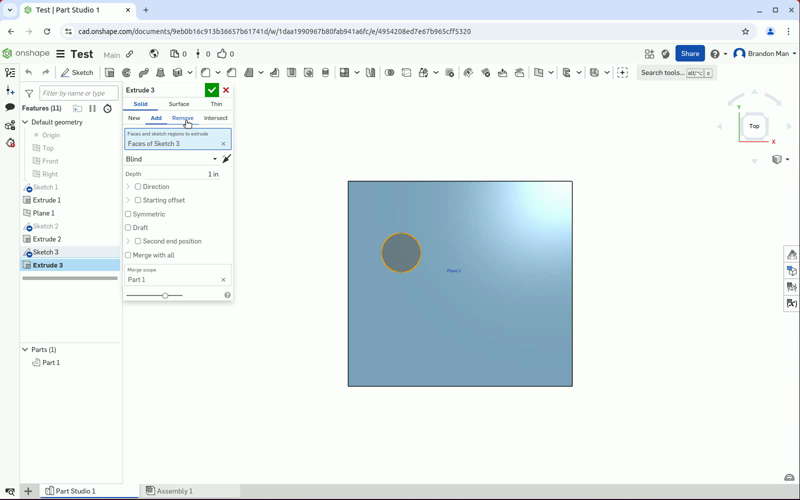
click(186, 120)
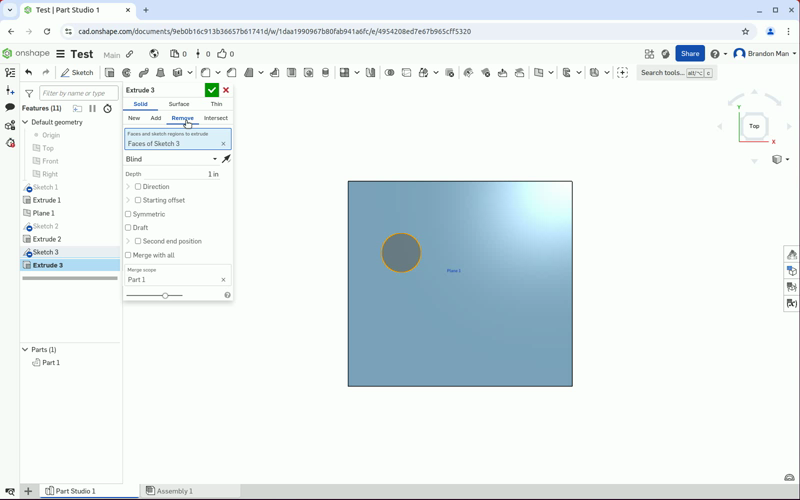
key(tab, 4)
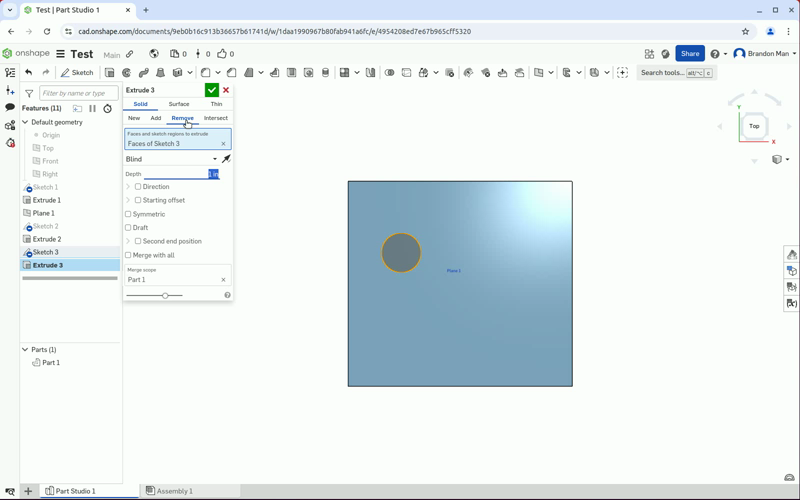
text(6.258)
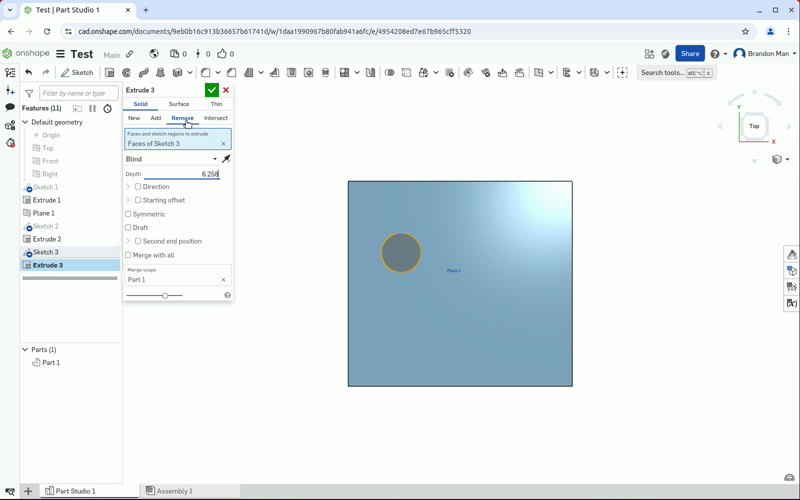
key(tab, 6)
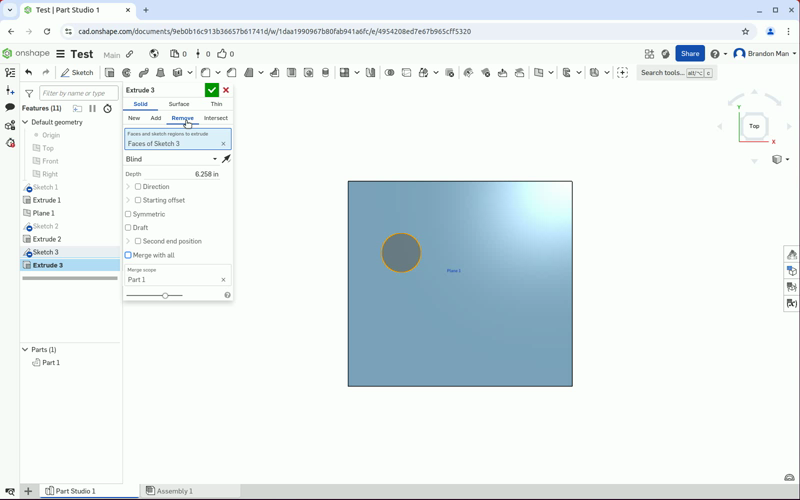
key(space)
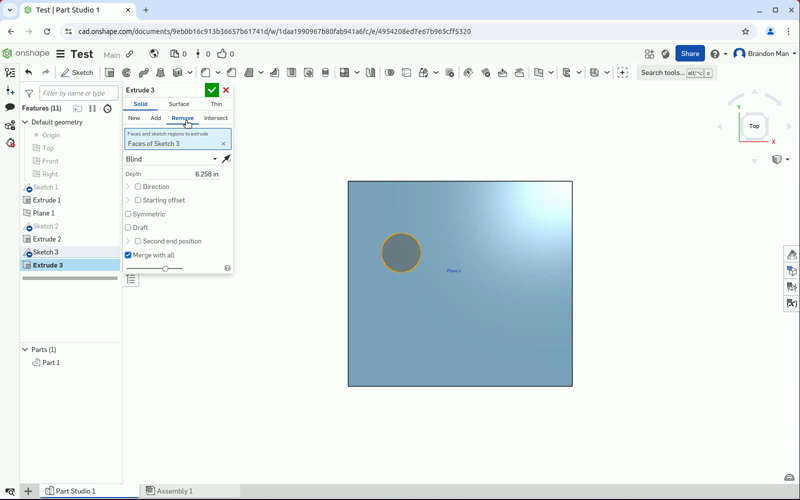
key(enter)
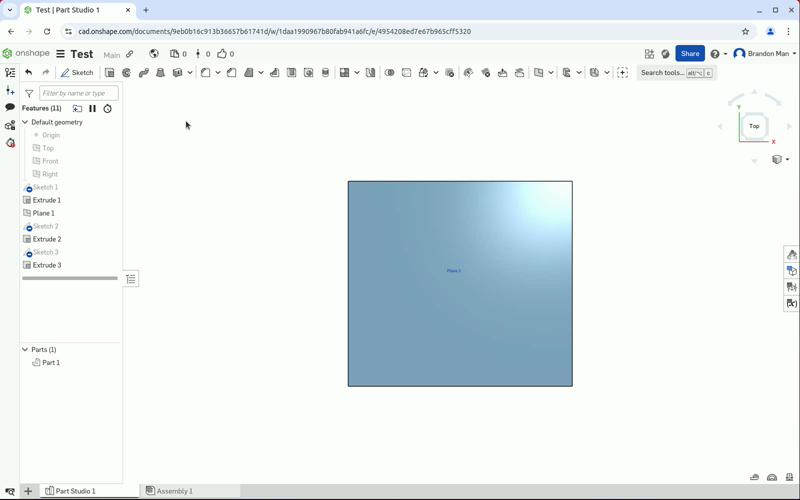
key(shift+h)
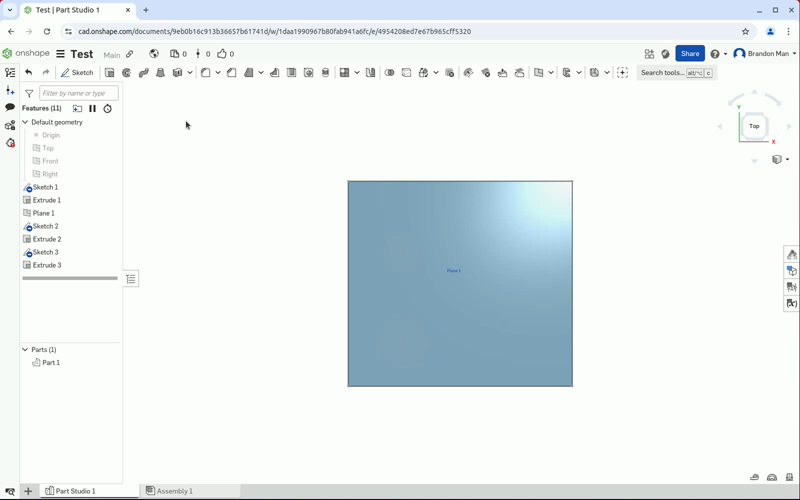
key(shift+h)
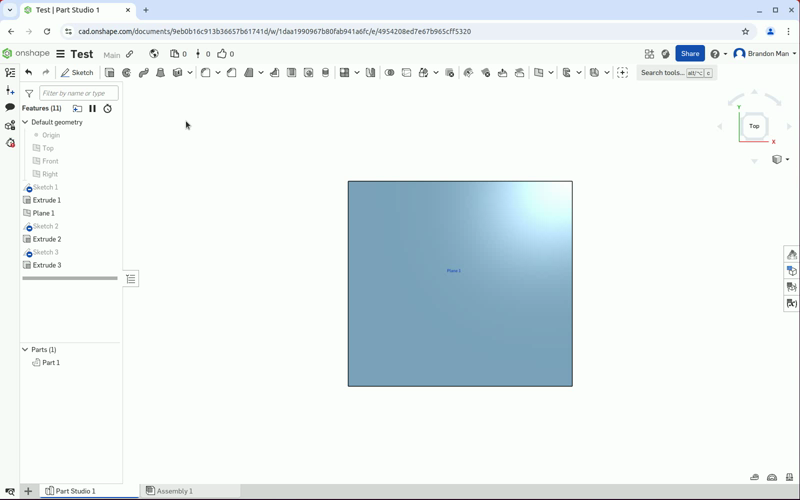
mouse_move(73, 189)
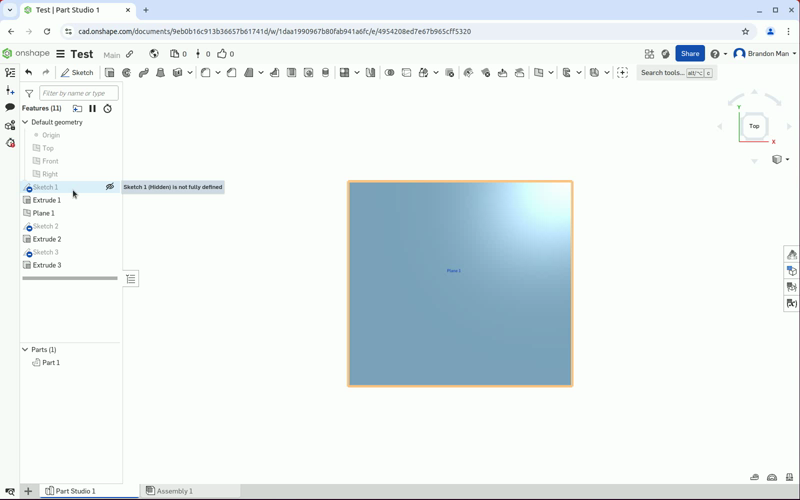
click(73, 189)
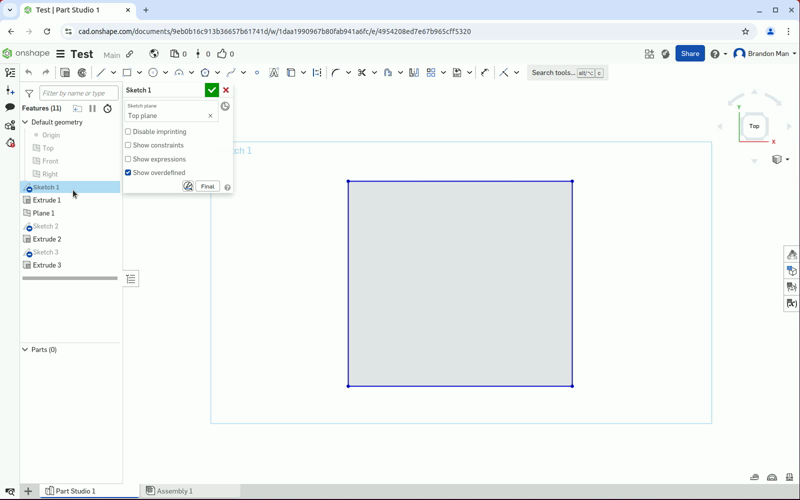
mouse_move(229, 92)
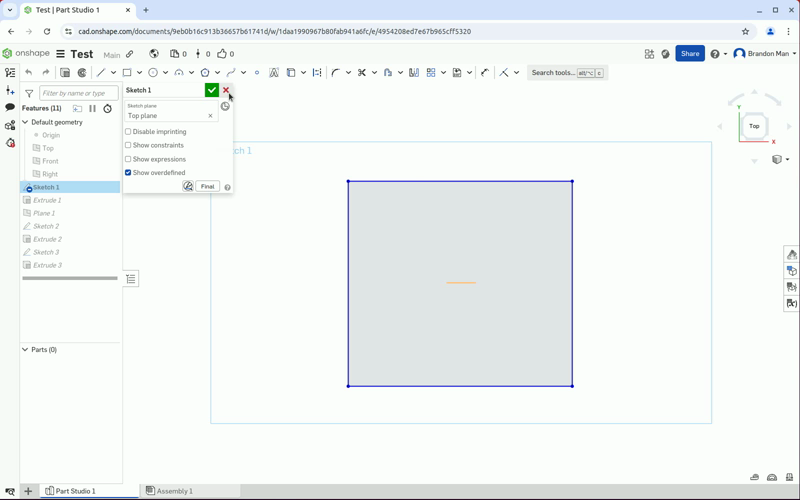
click(229, 92)
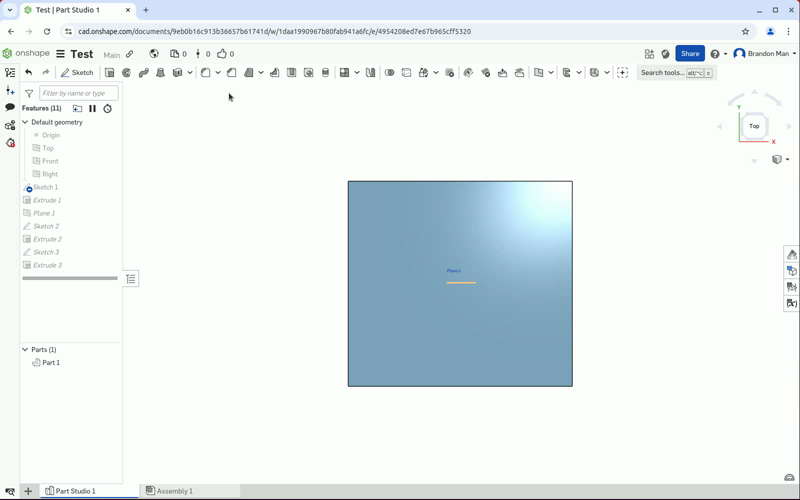
key(shift+s)
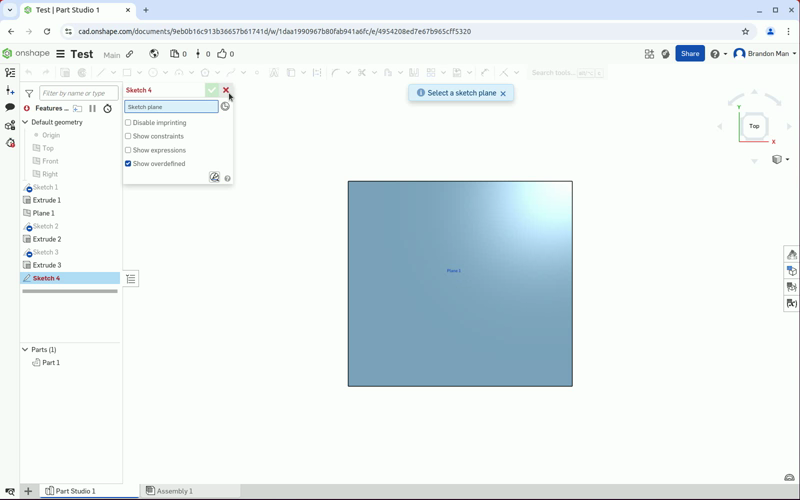
mouse_move(73, 215)
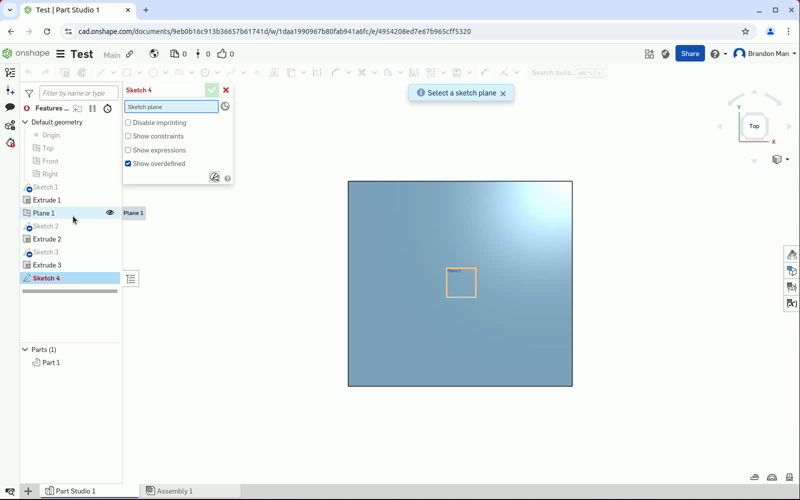
click(73, 215)
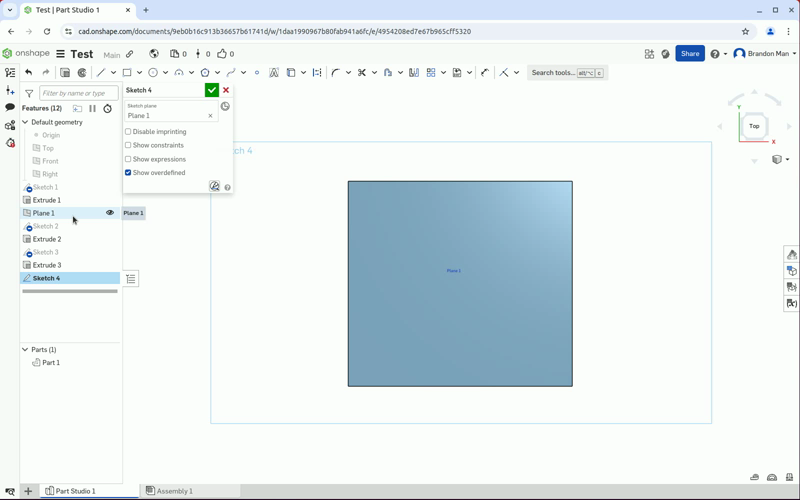
mouse_move(73, 352)
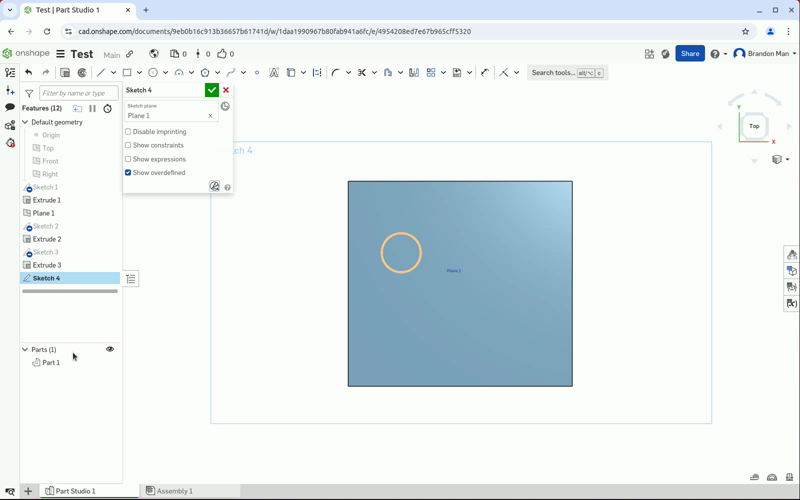
key(y)
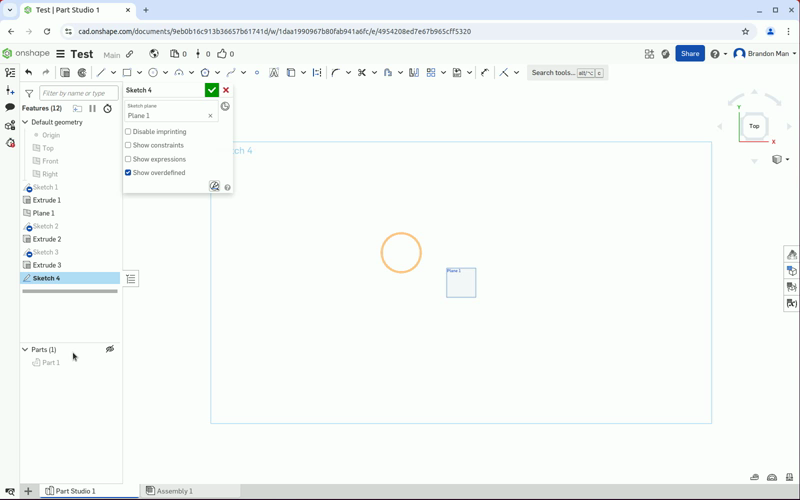
key(c)
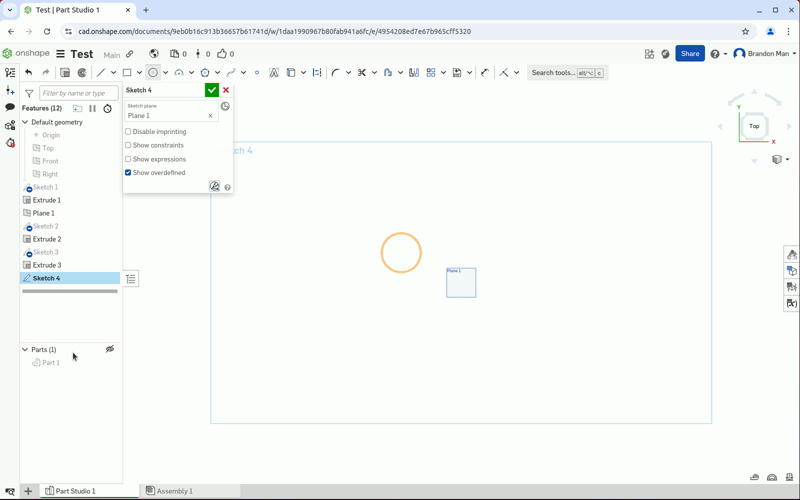
key_down(shift)
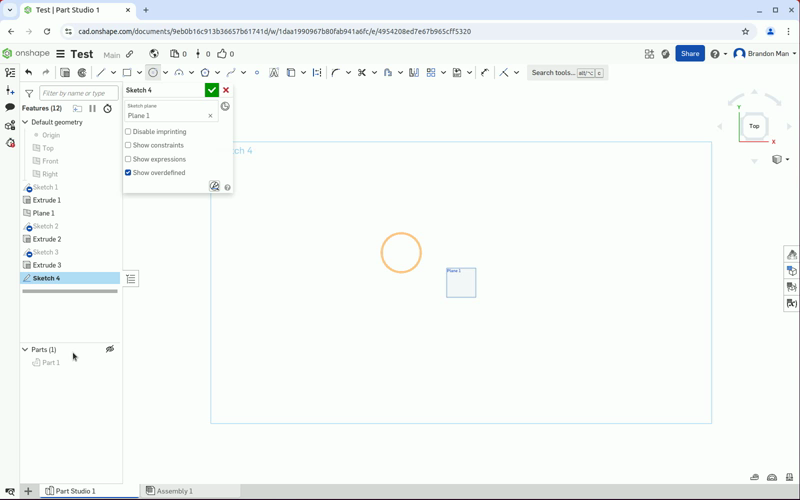
mouse_move(525, 295)
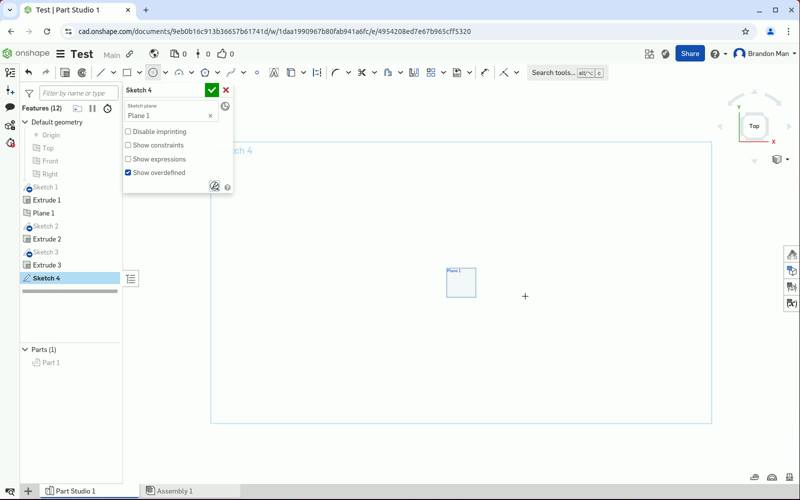
click(525, 295)
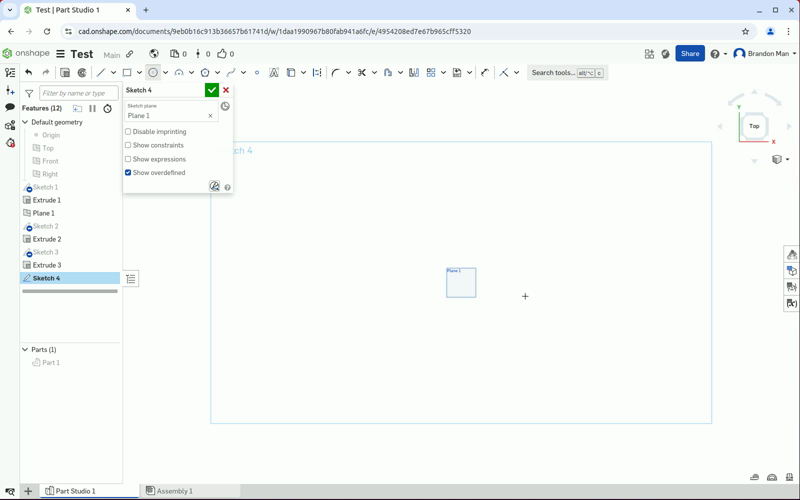
key_up(shift)
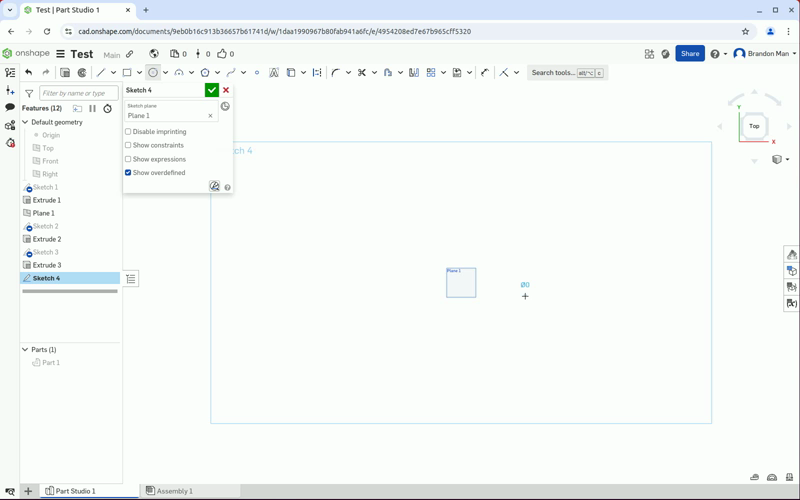
mouse_move(562, 295)
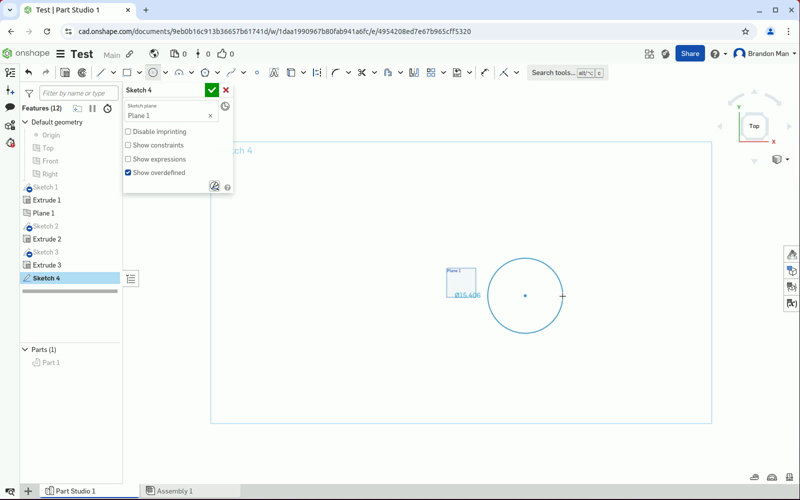
click(562, 295)
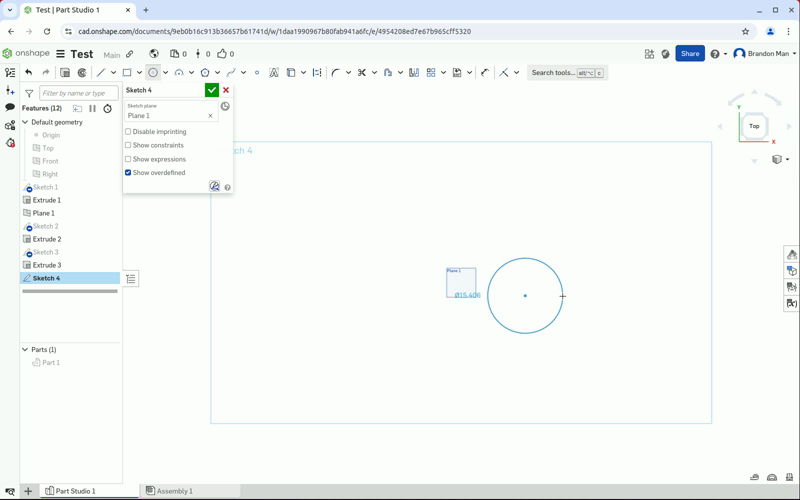
key(esc)
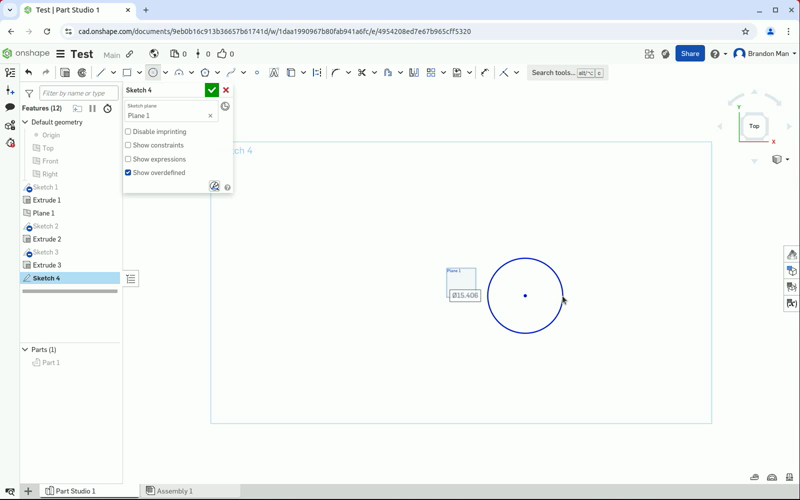
mouse_move(517, 268)
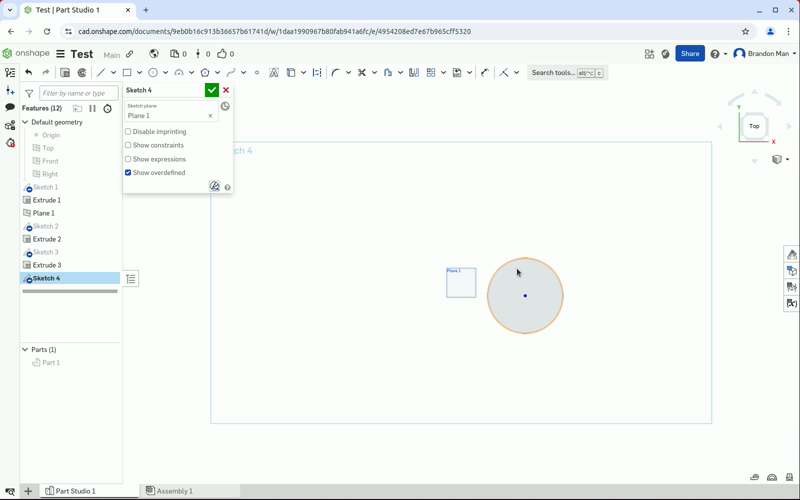
click(517, 268)
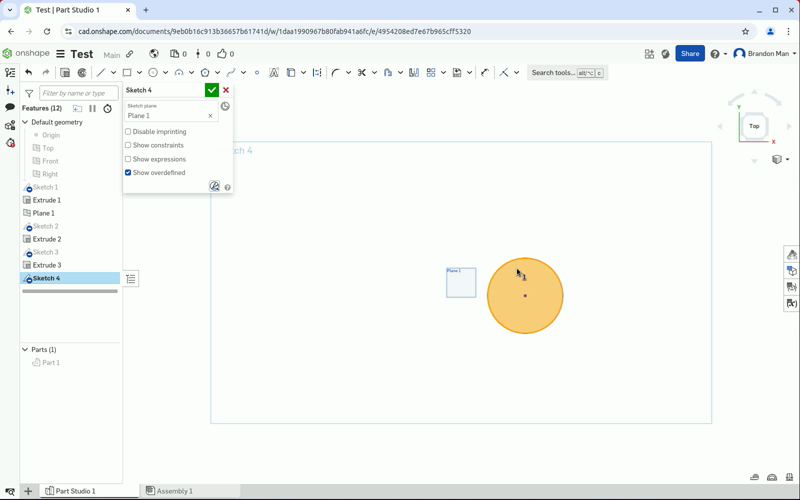
mouse_move(73, 352)
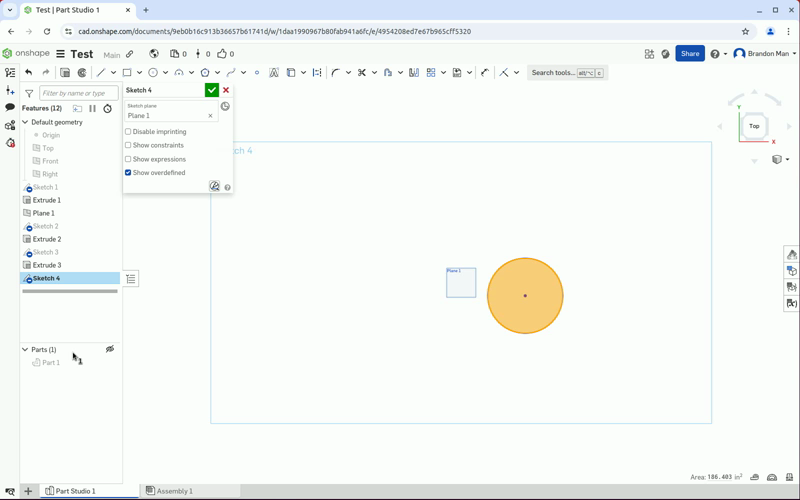
key(shift+y)
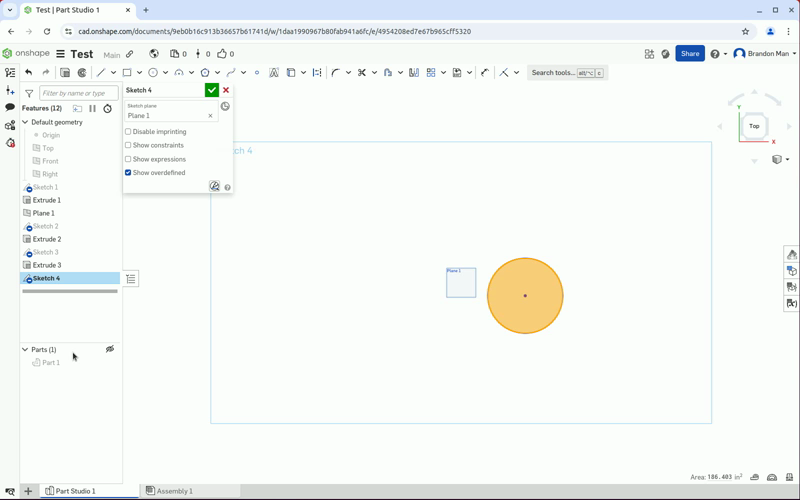
key(shift+e)
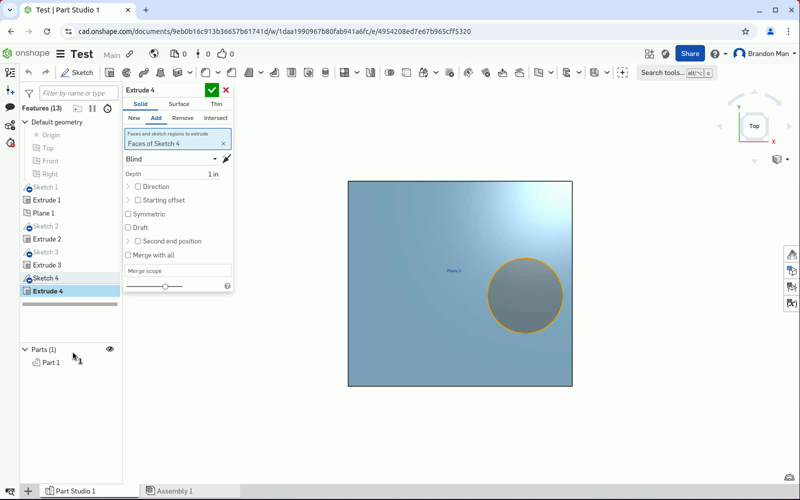
mouse_move(143, 106)
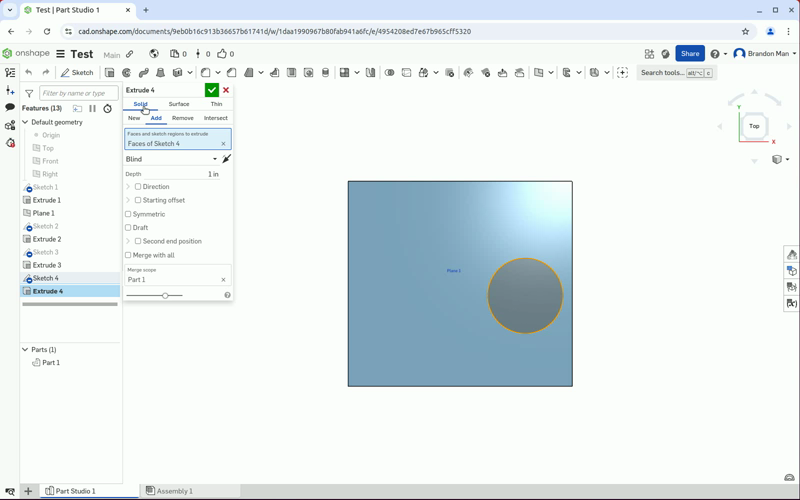
click(143, 106)
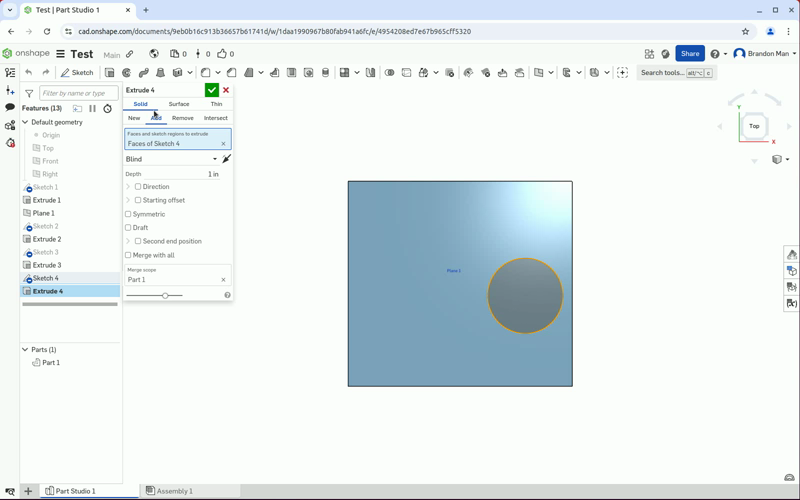
mouse_move(186, 120)
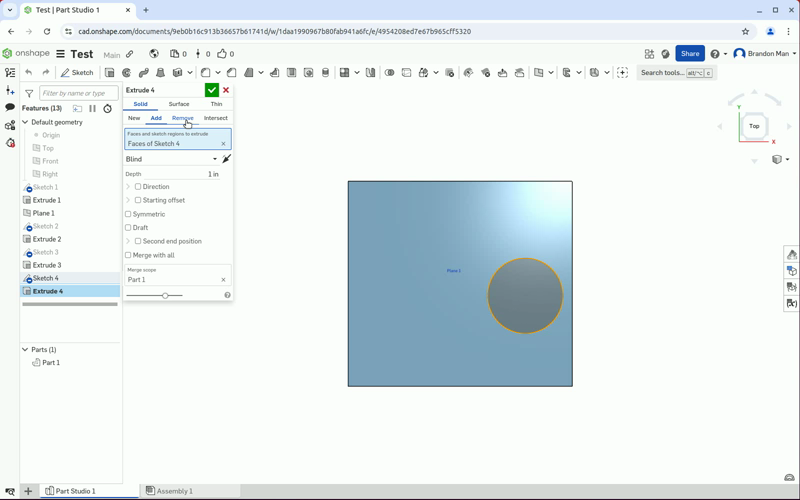
click(186, 120)
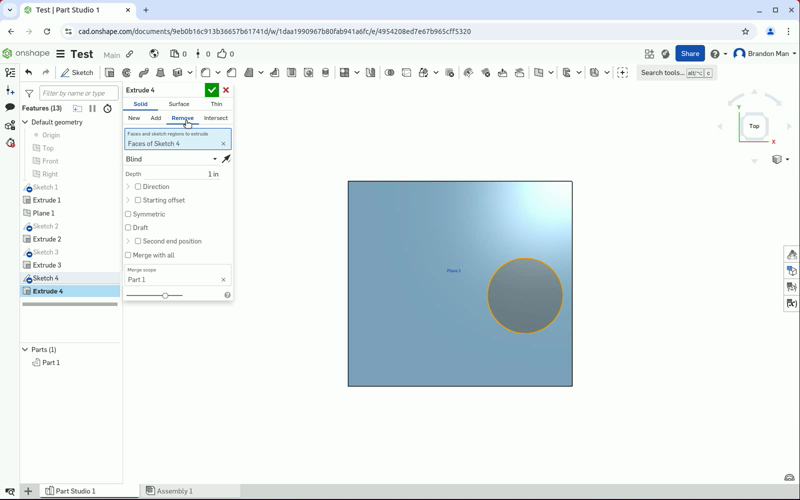
key(tab, 4)
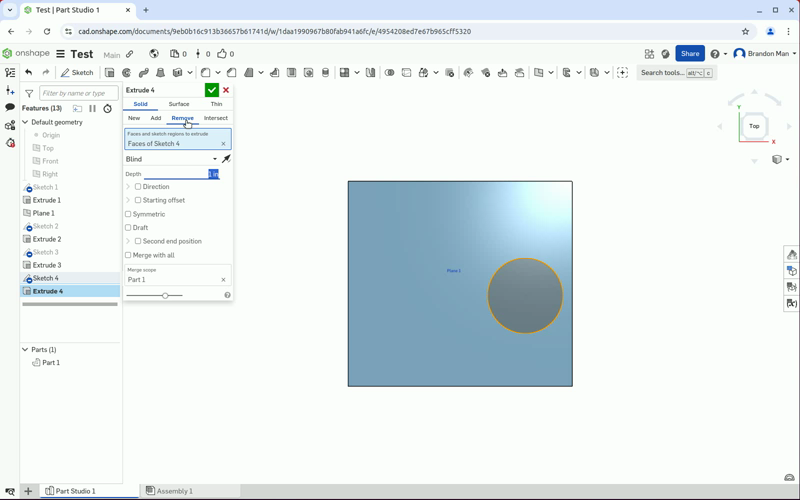
text(6.258)
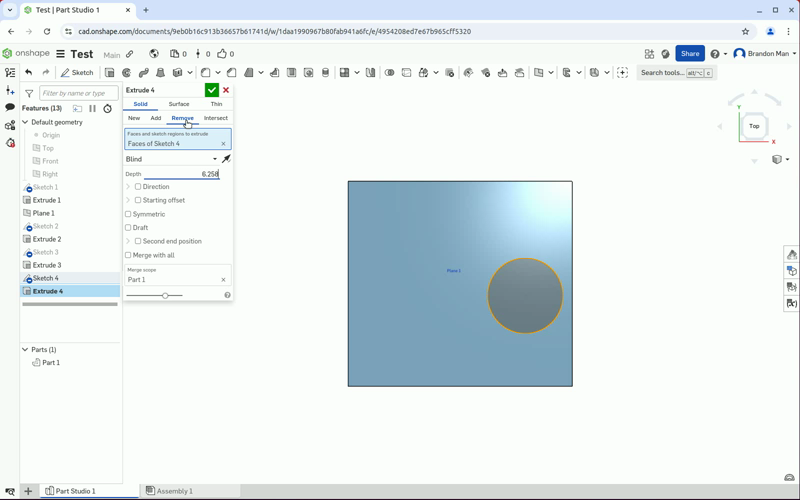
key(tab, 6)
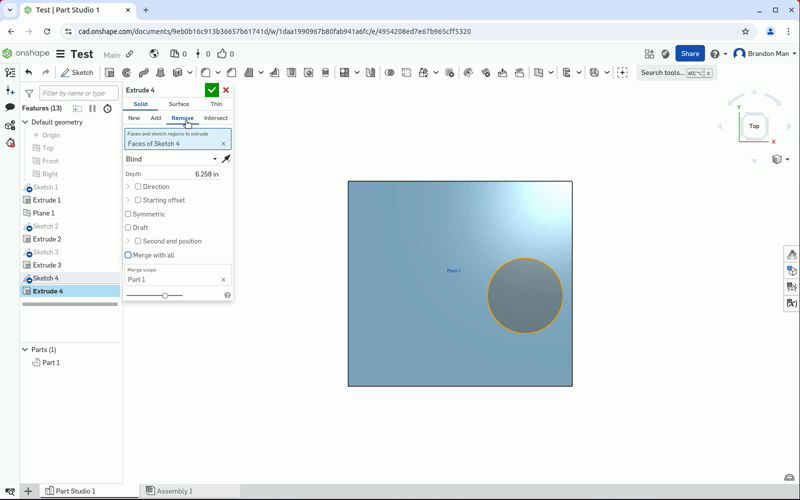
key(space)
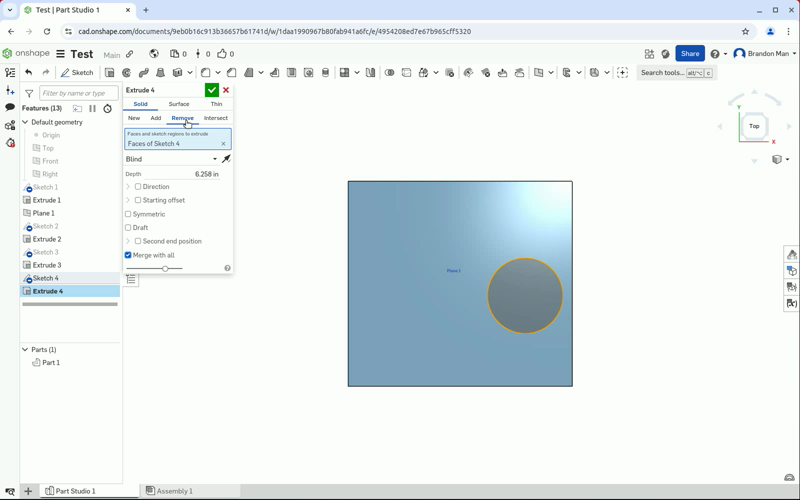
key(enter)
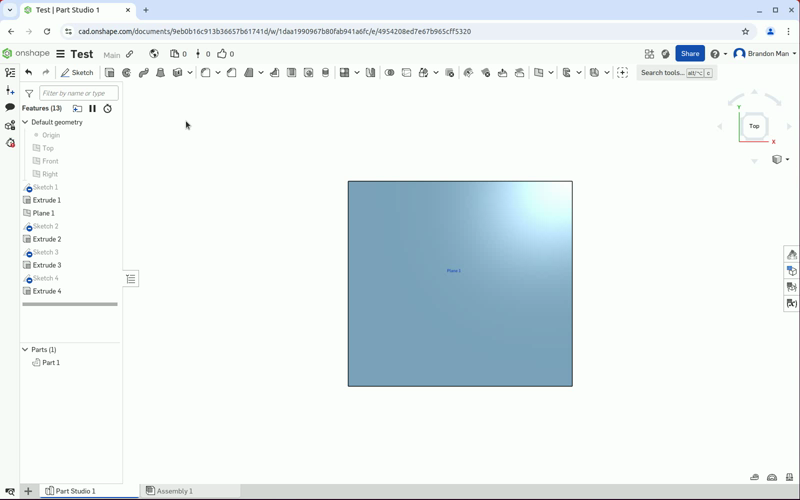
key(shift+h)
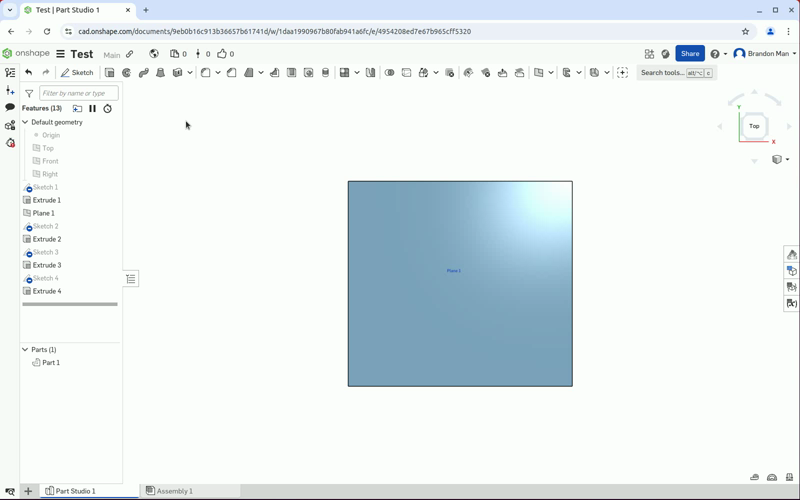
key(shift+h)
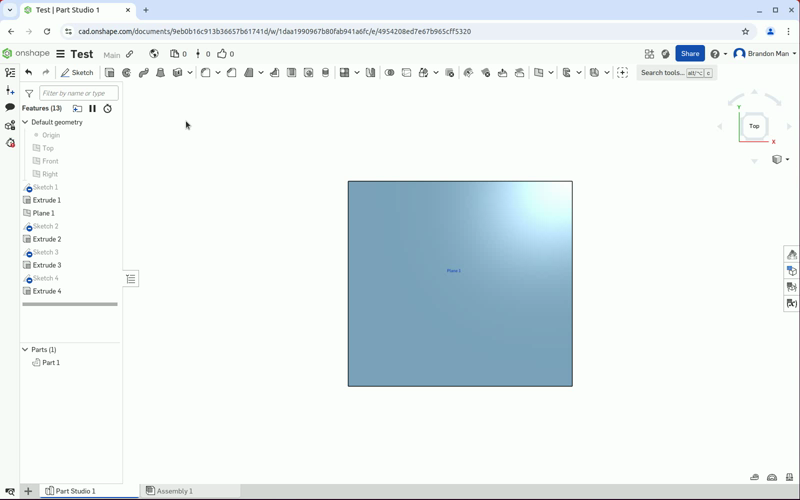
key(shift+7)
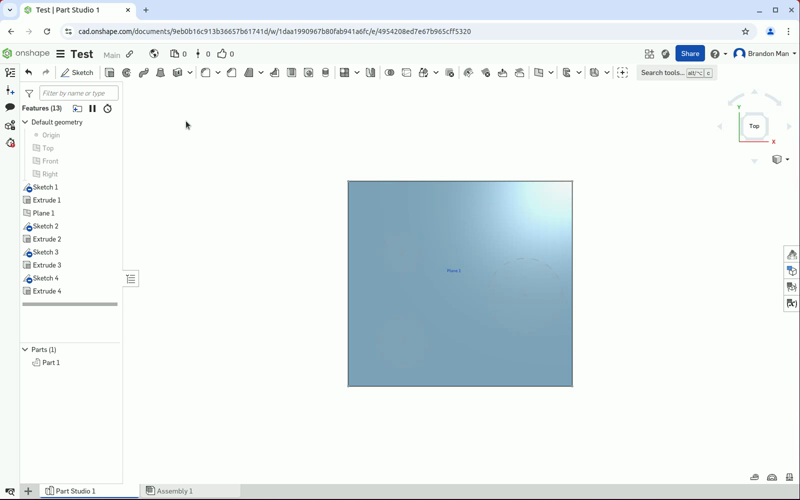
key(up, 3)
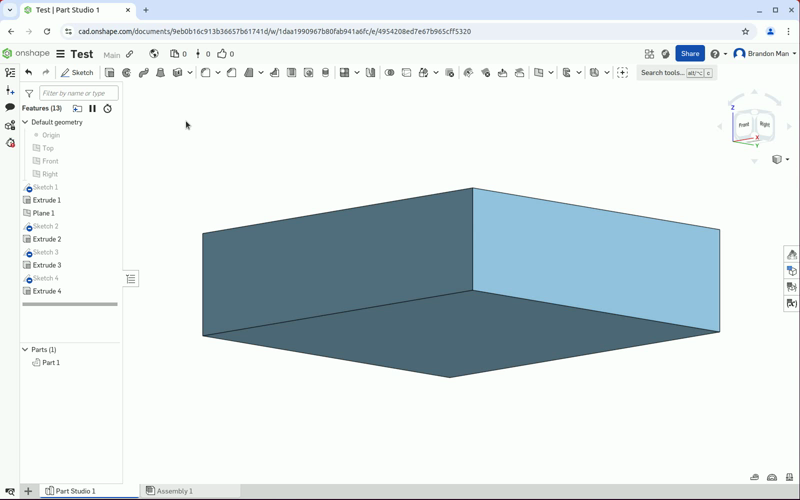
key(left, 3)
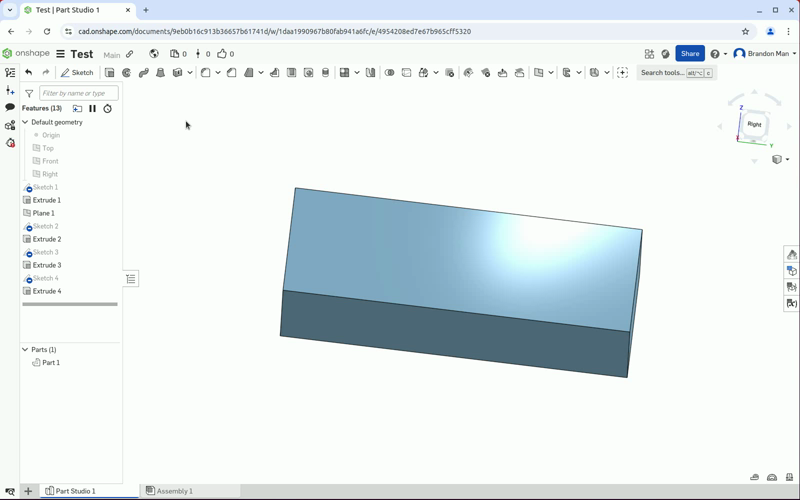
key(right, 3)
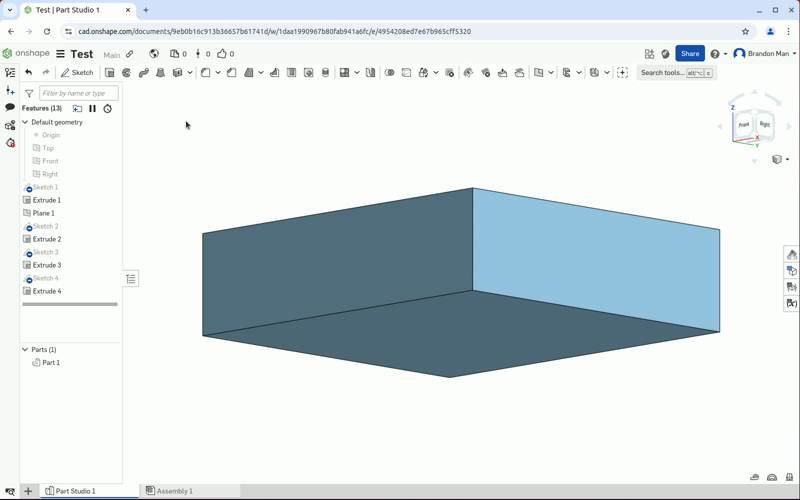
key(down, 3)
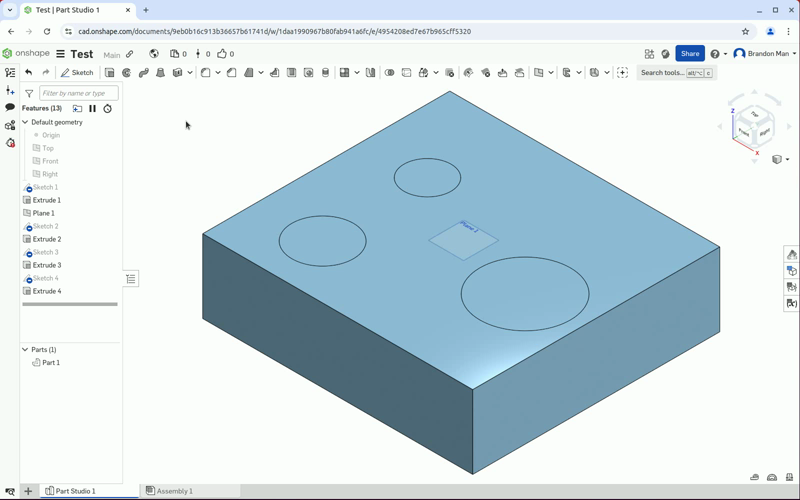
mouse_move(73, 189)
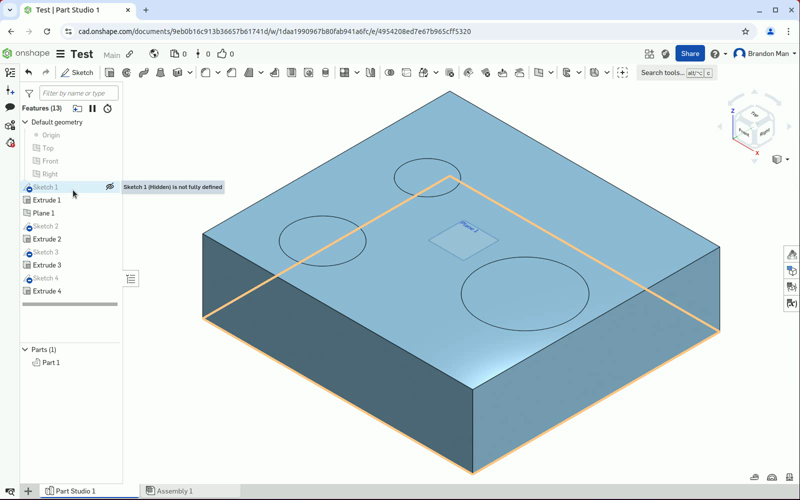
click(73, 189)